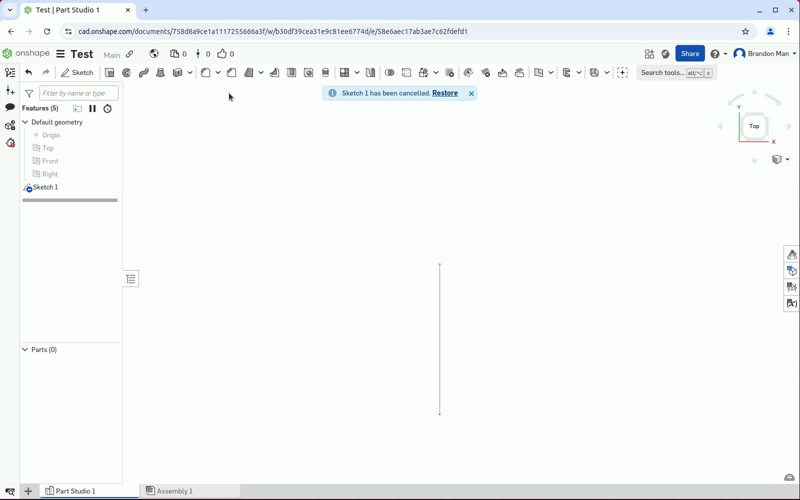
key(shift+h)
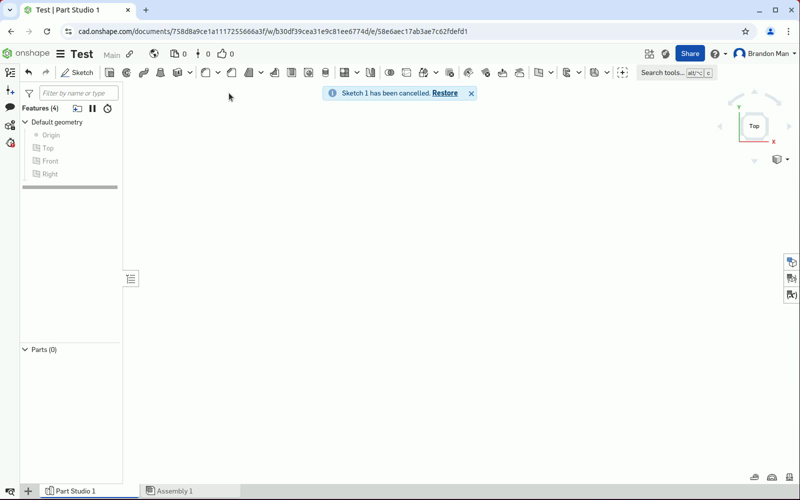
mouse_move(73, 352)
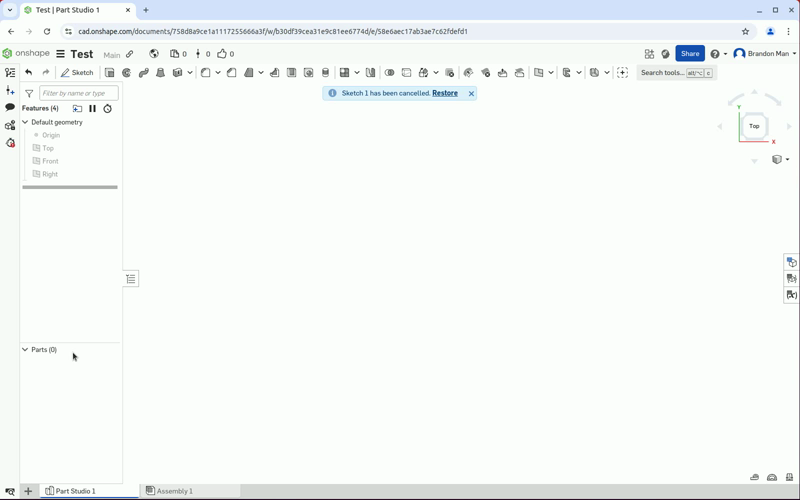
key(y)
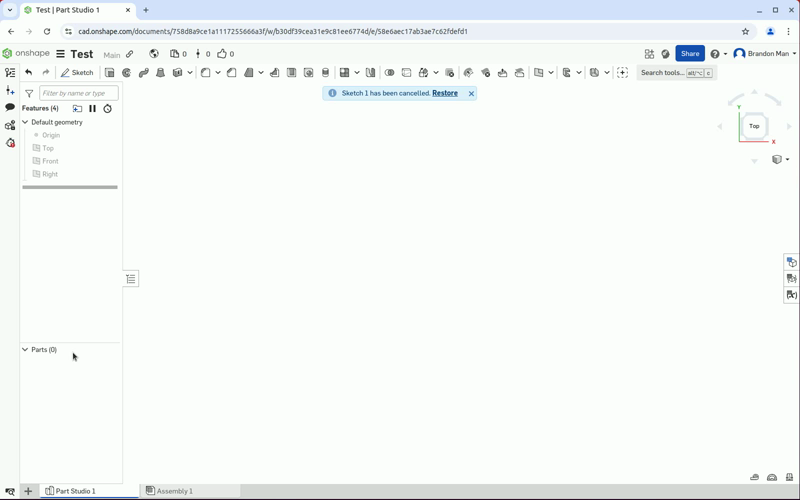
key(shift+p)
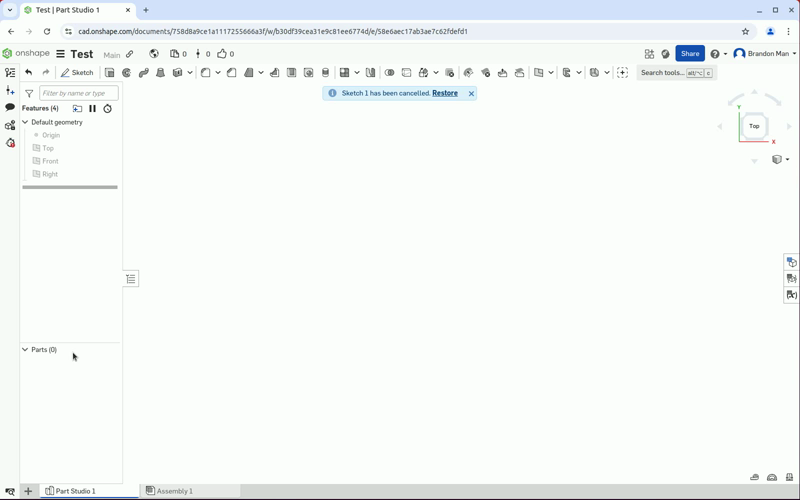
key(space)
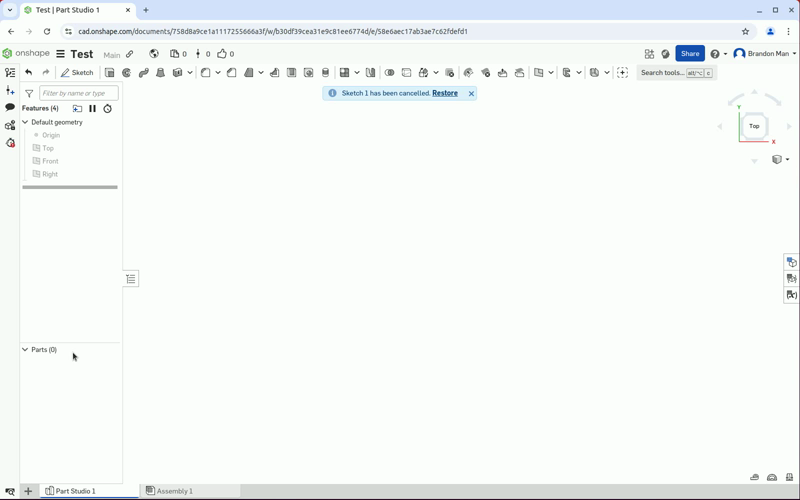
key_down(shift)
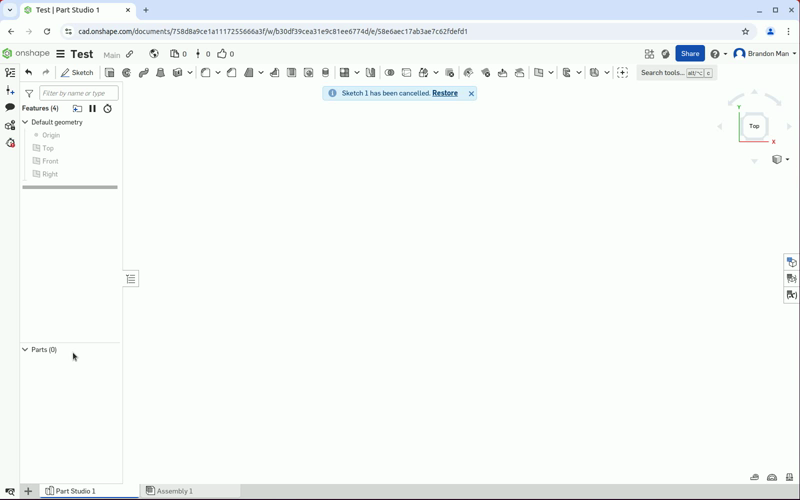
key(up)
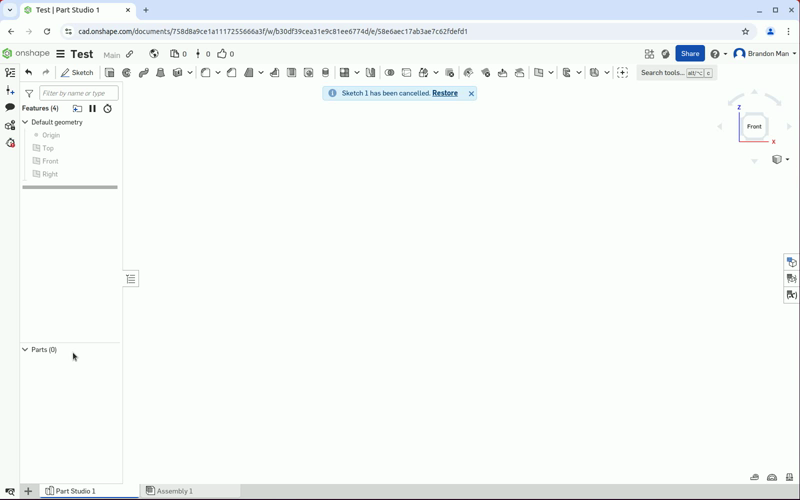
key_up(shift)
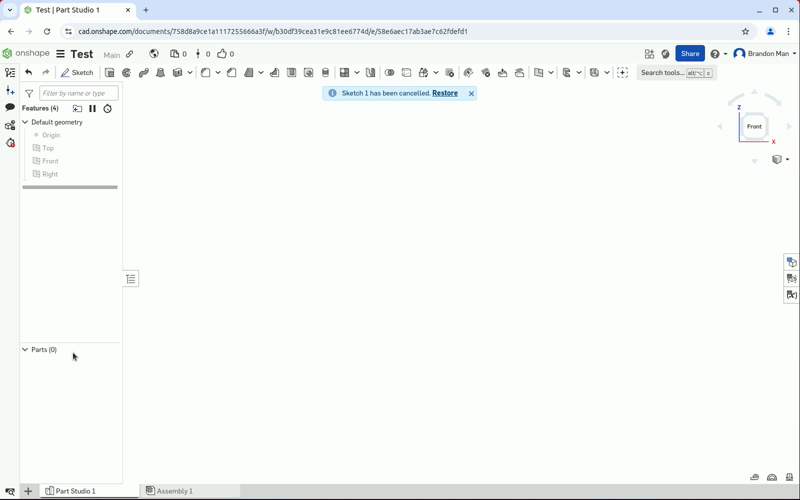
mouse_move(73, 352)
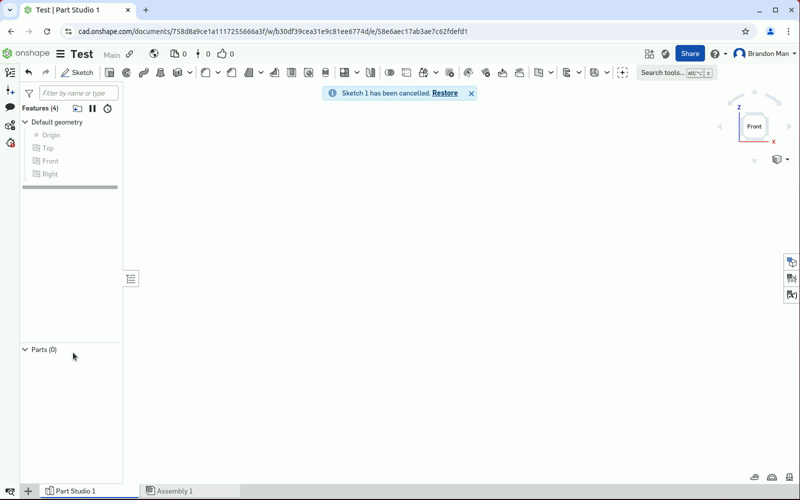
key(shift+y)
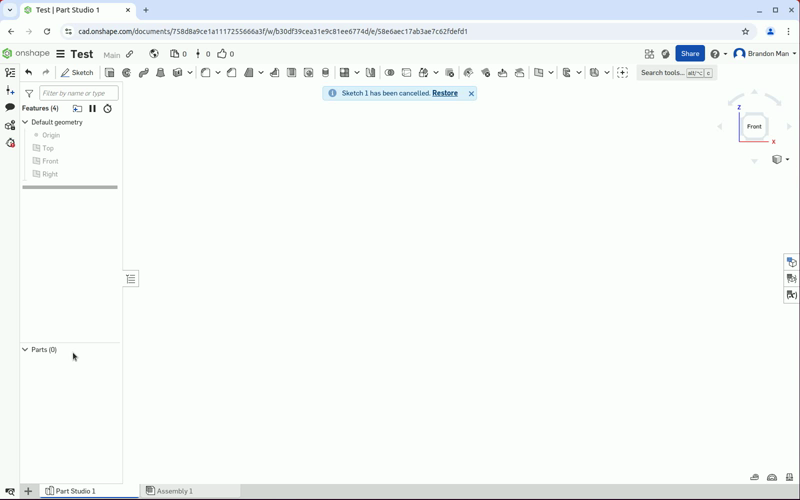
key(shift+s)
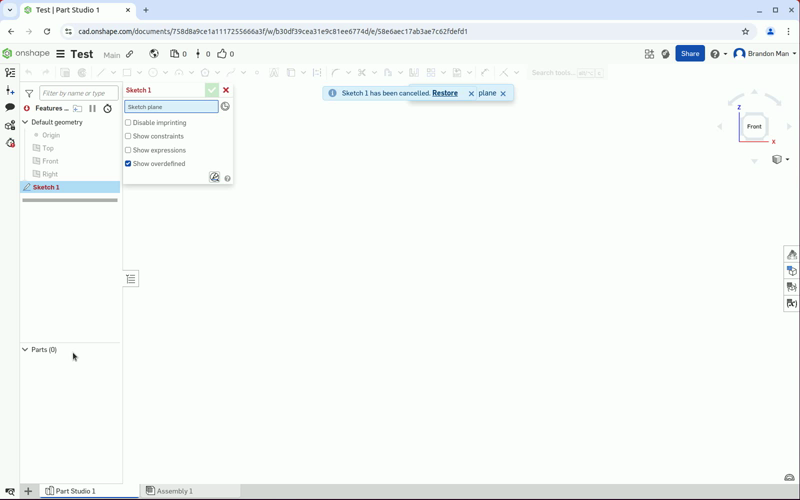
mouse_move(73, 163)
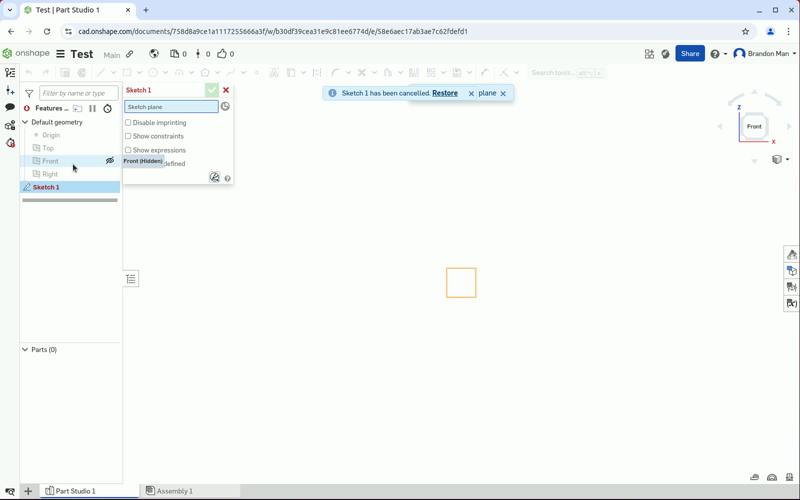
click(73, 163)
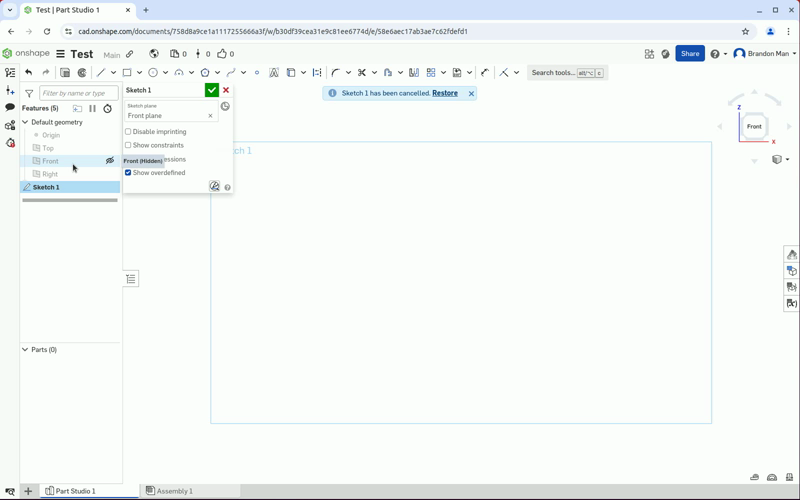
mouse_move(73, 352)
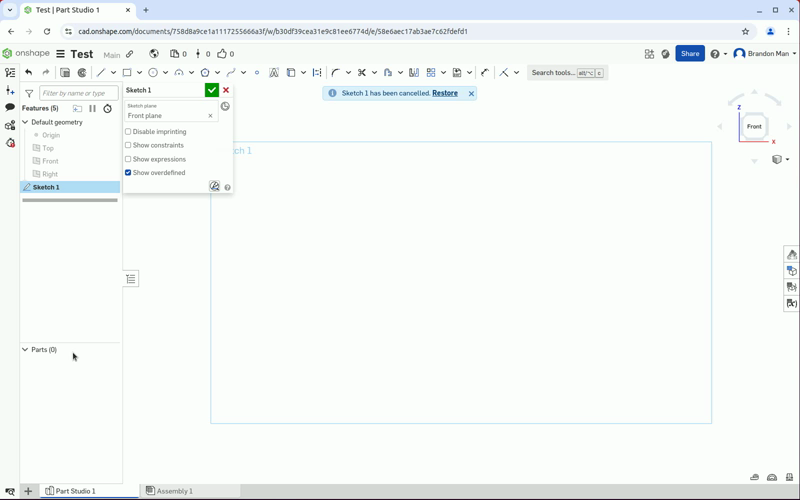
key(y)
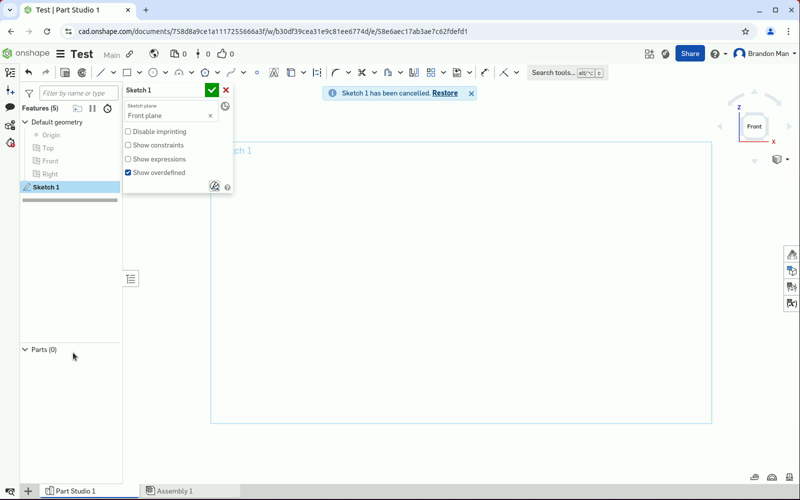
key(l)
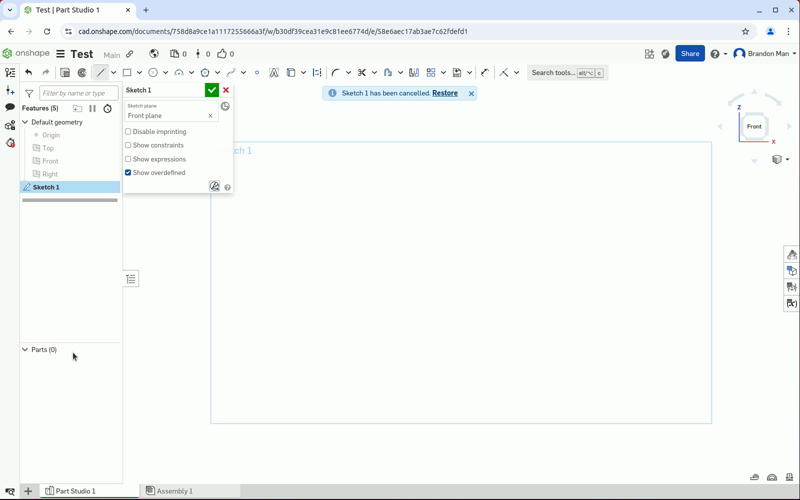
key_down(shift)
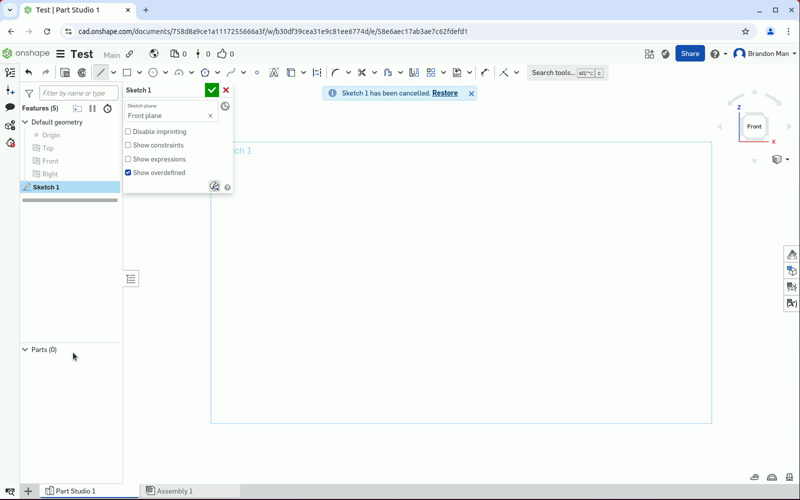
mouse_move(348, 282)
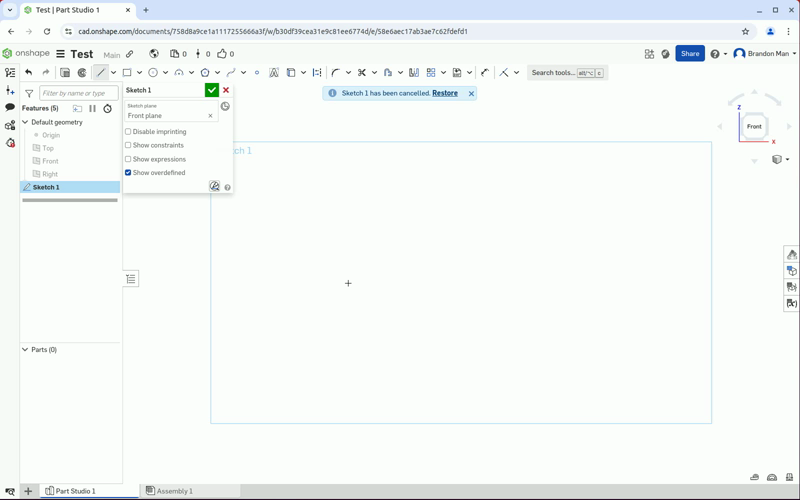
click(348, 282)
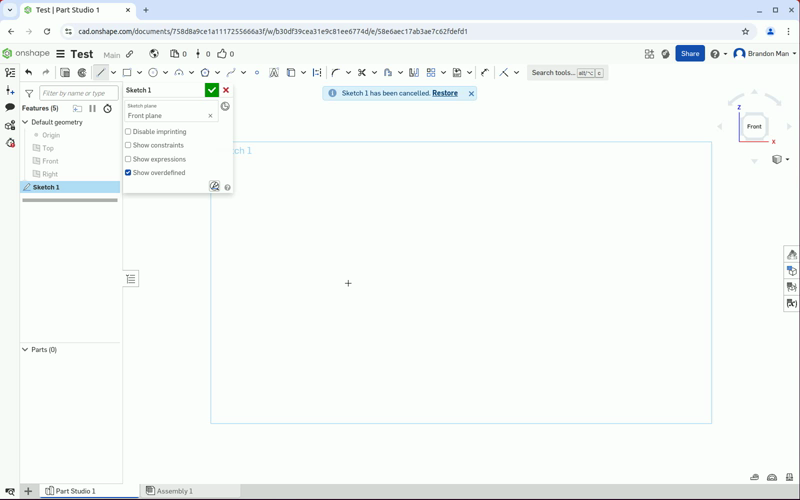
key_up(shift)
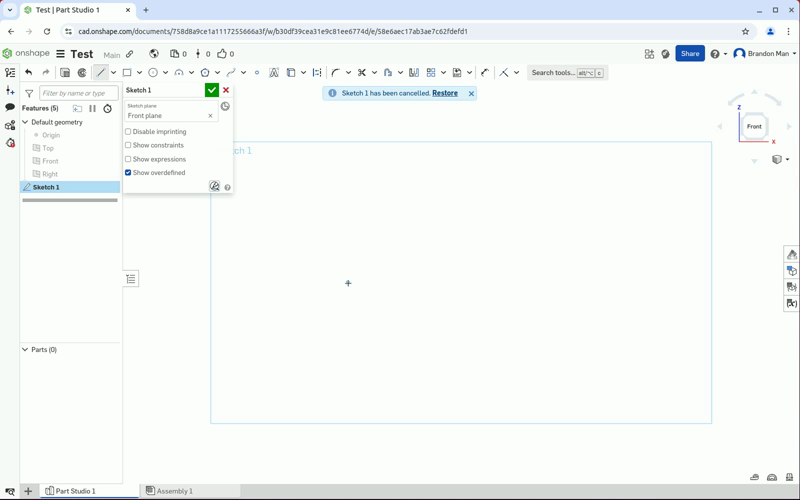
key_down(shift)
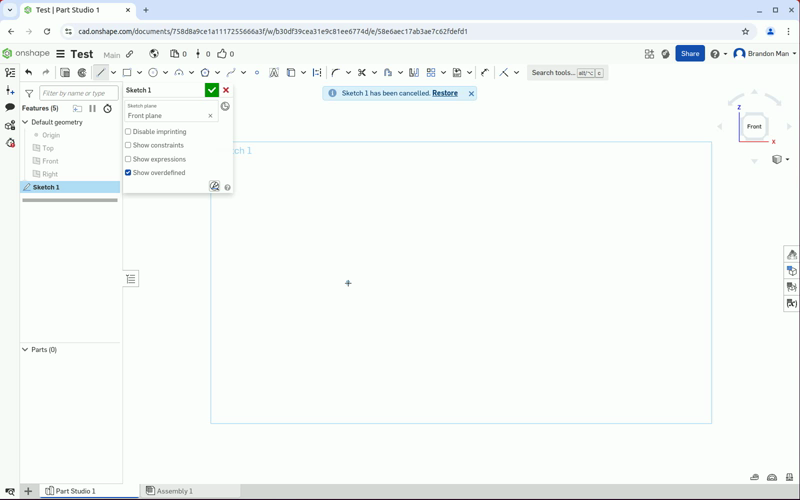
mouse_move(460, 282)
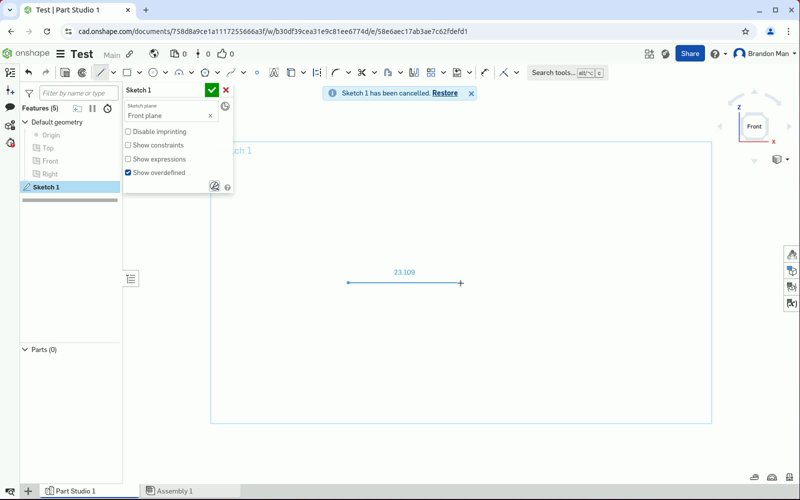
click(460, 282)
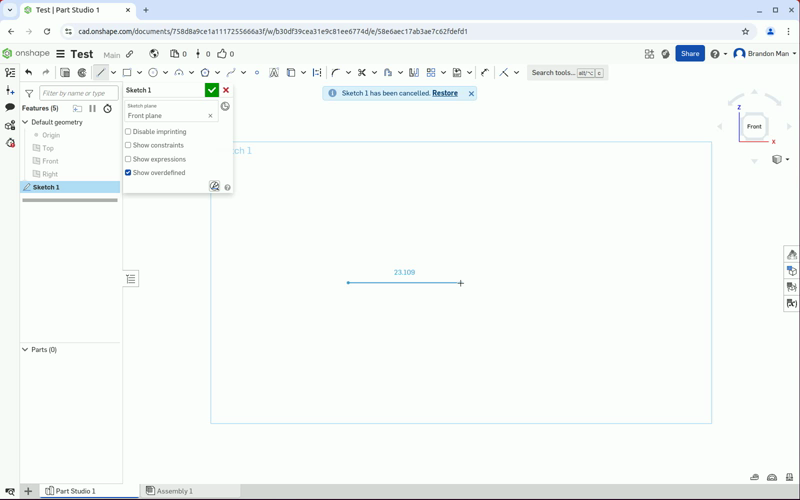
key_up(shift)
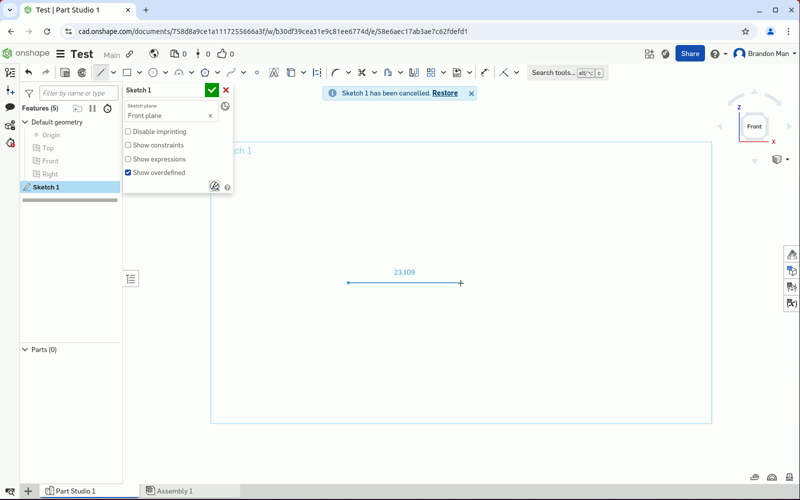
key_down(shift)
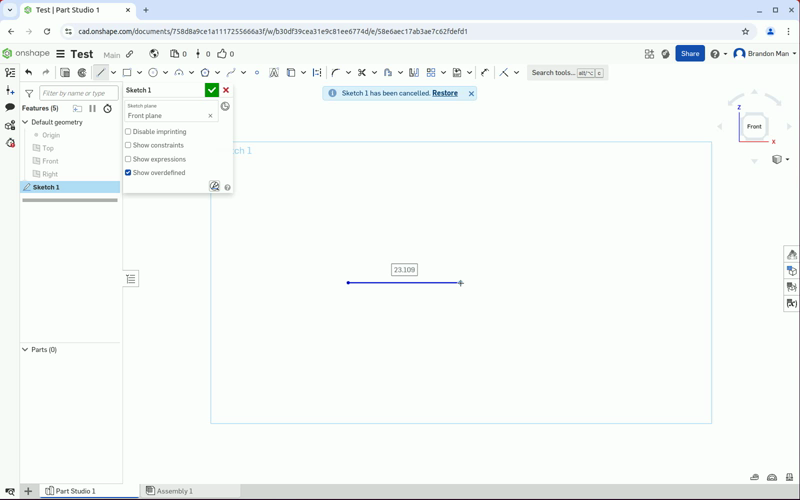
mouse_move(460, 170)
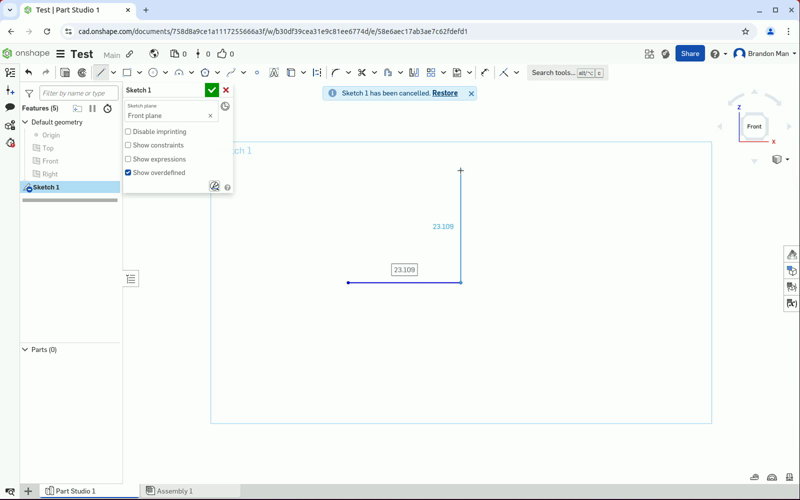
click(460, 170)
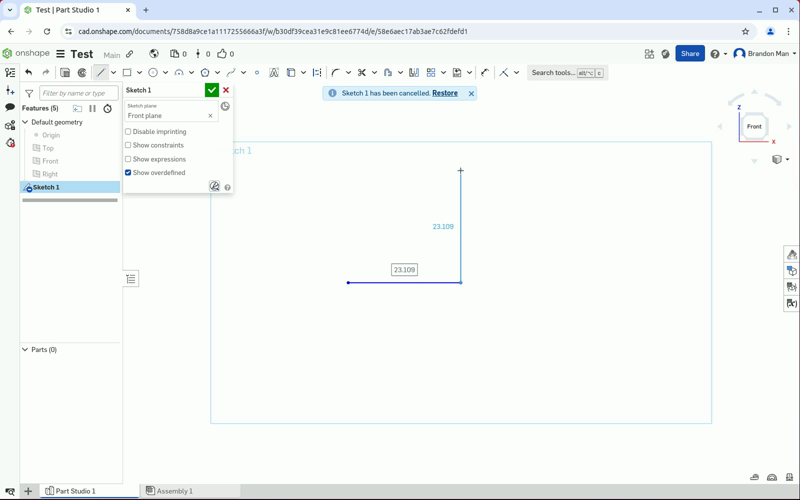
key_up(shift)
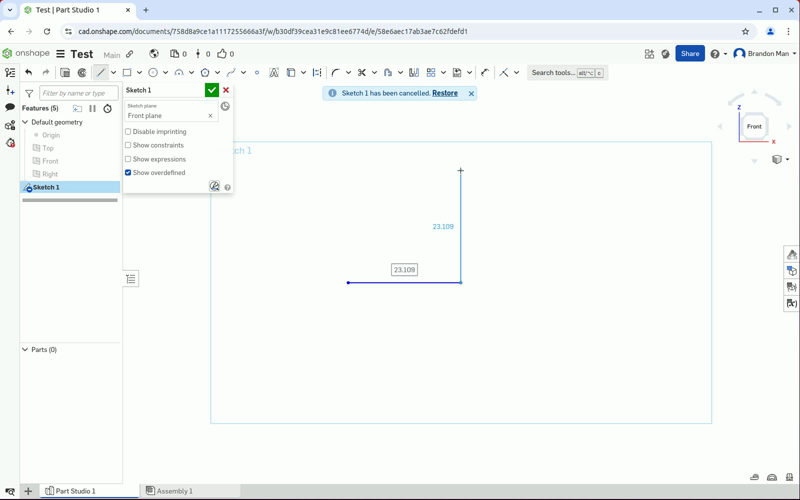
key_down(shift)
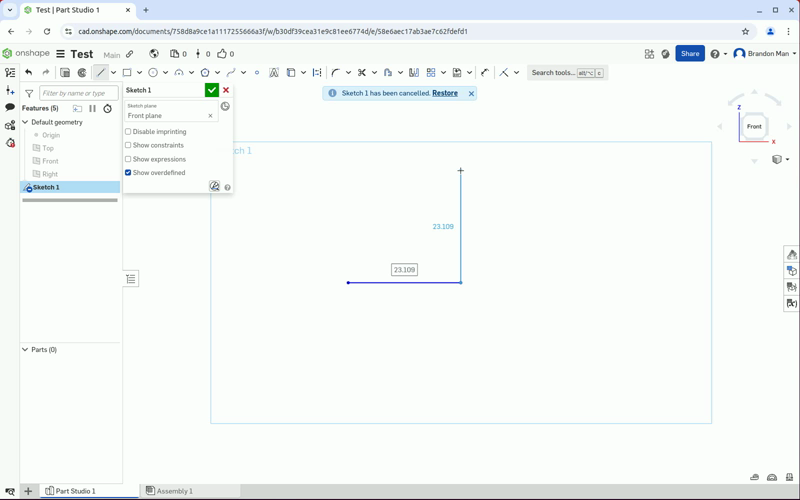
mouse_move(348, 170)
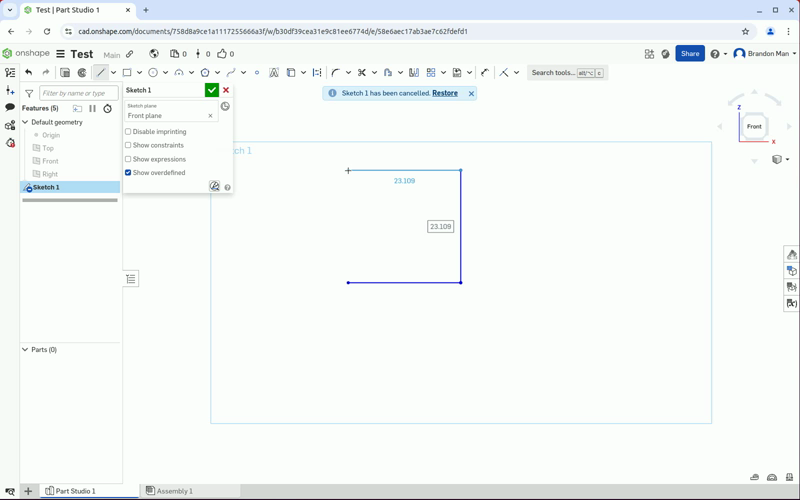
click(348, 170)
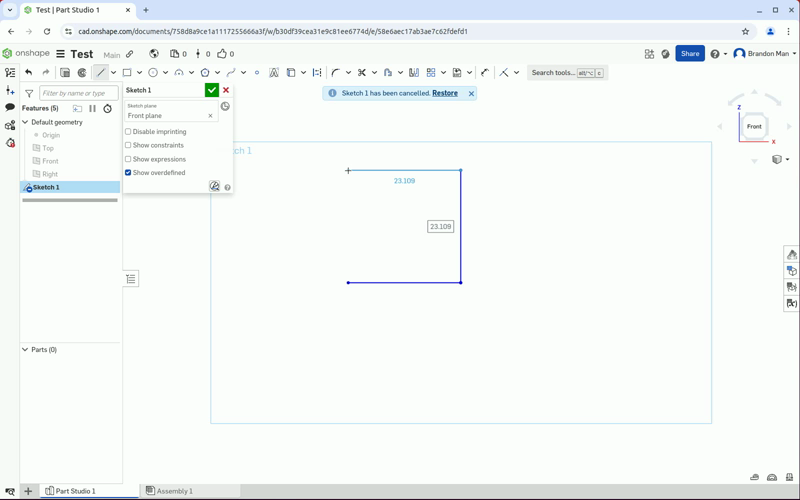
key_up(shift)
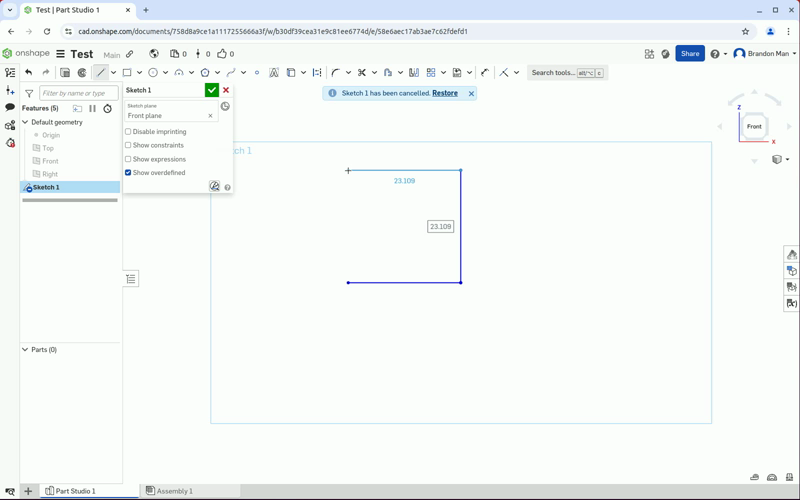
key_down(shift)
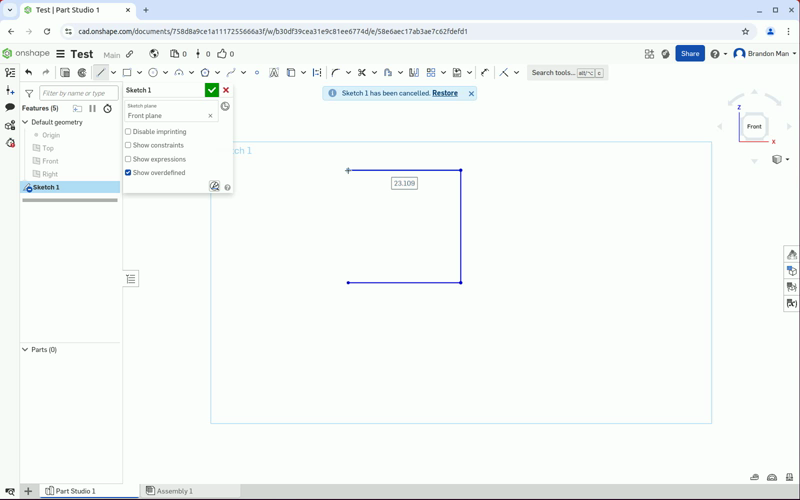
mouse_move(348, 282)
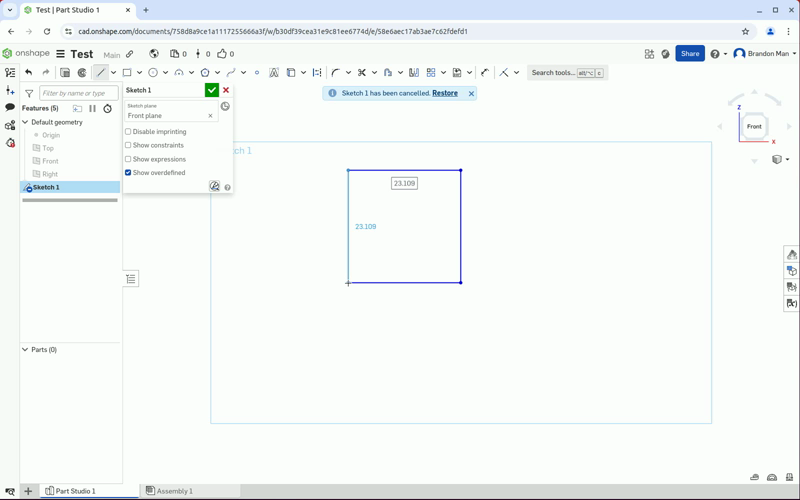
key_up(shift)
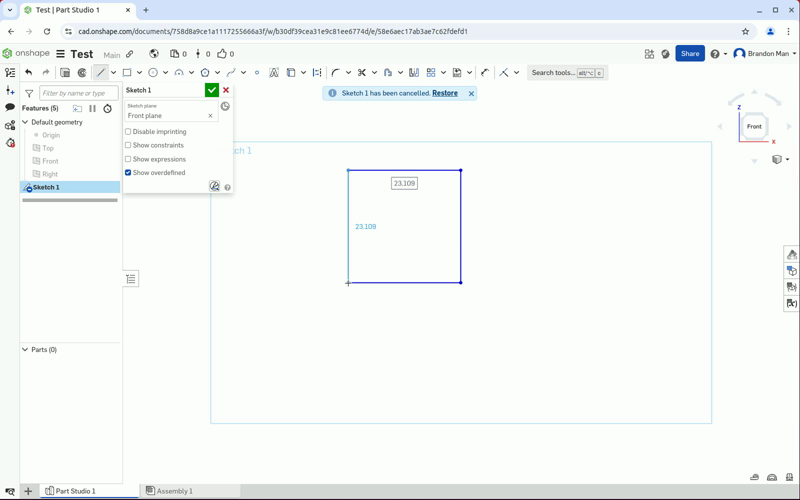
click(348, 282)
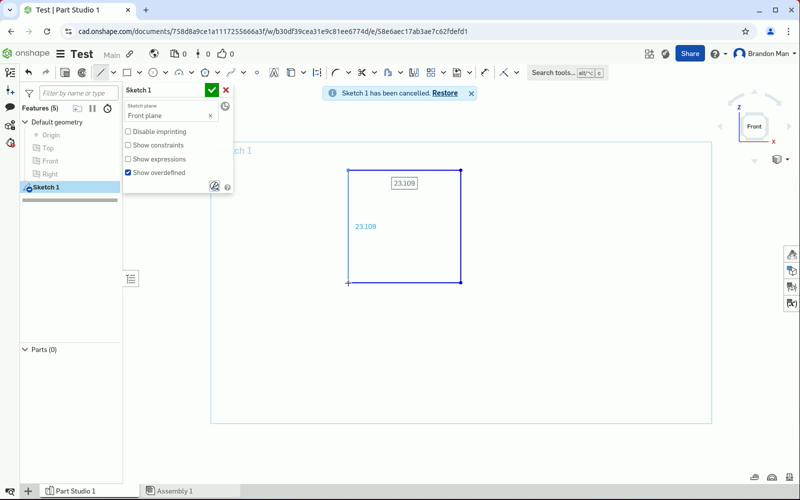
key(esc)
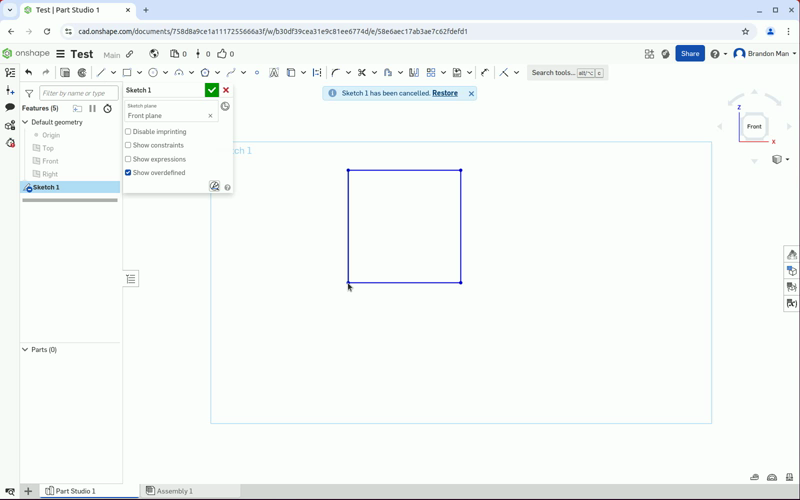
mouse_move(426, 252)
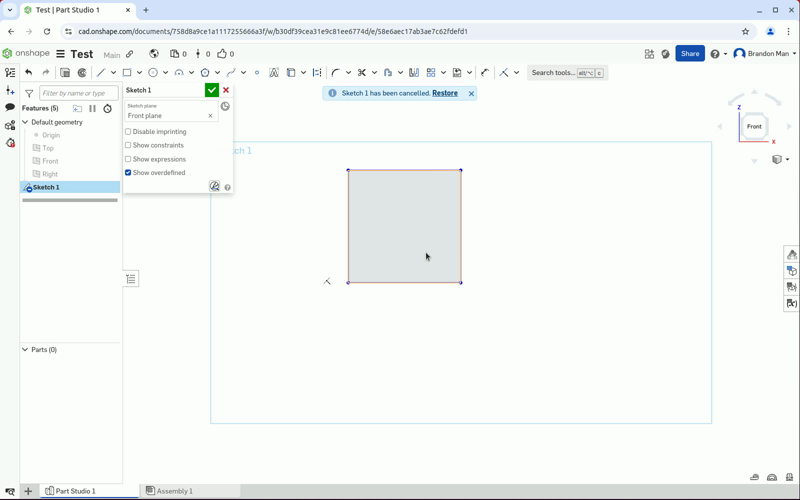
click(426, 252)
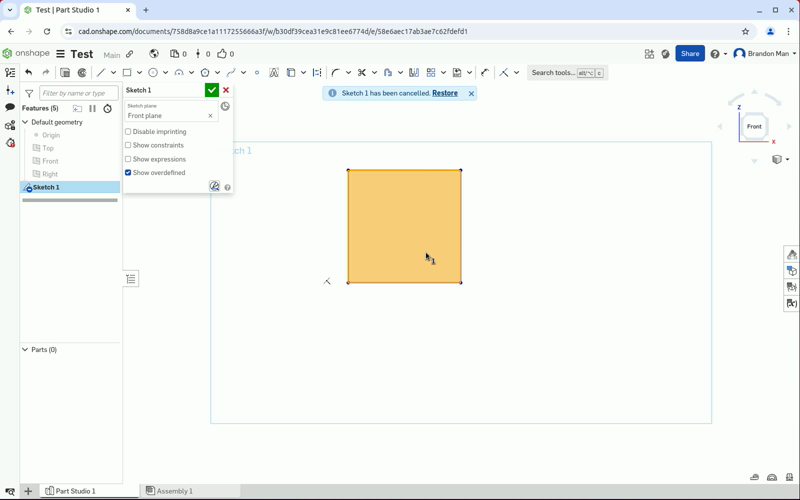
mouse_move(73, 352)
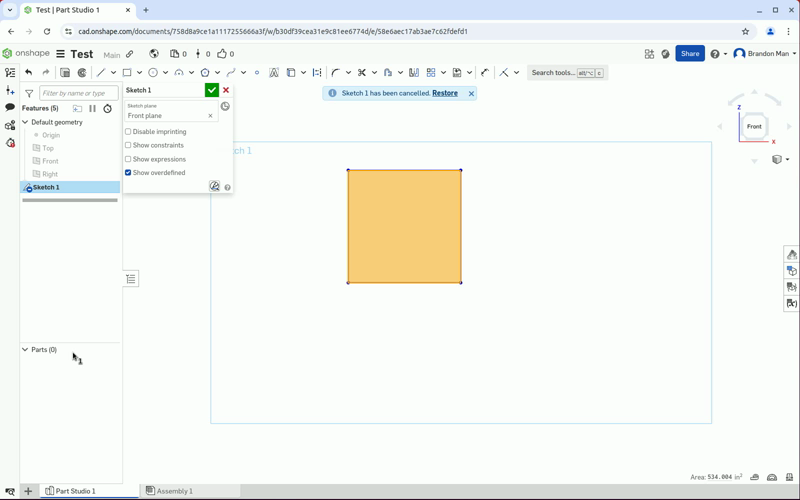
key(shift+y)
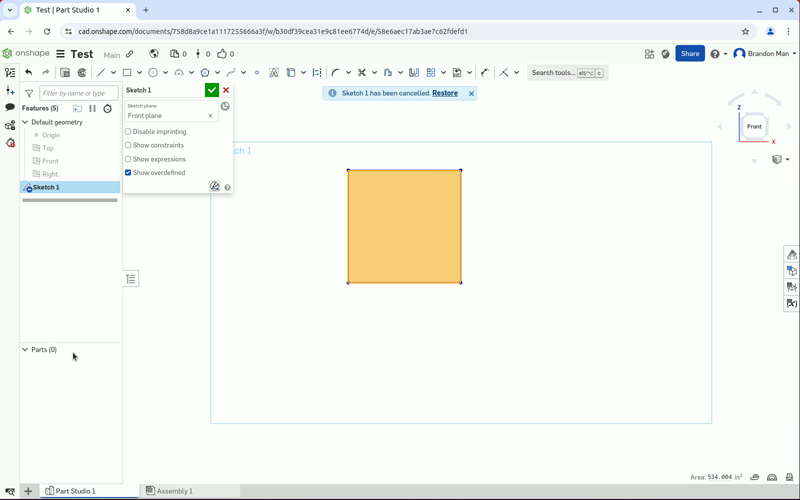
key(shift+e)
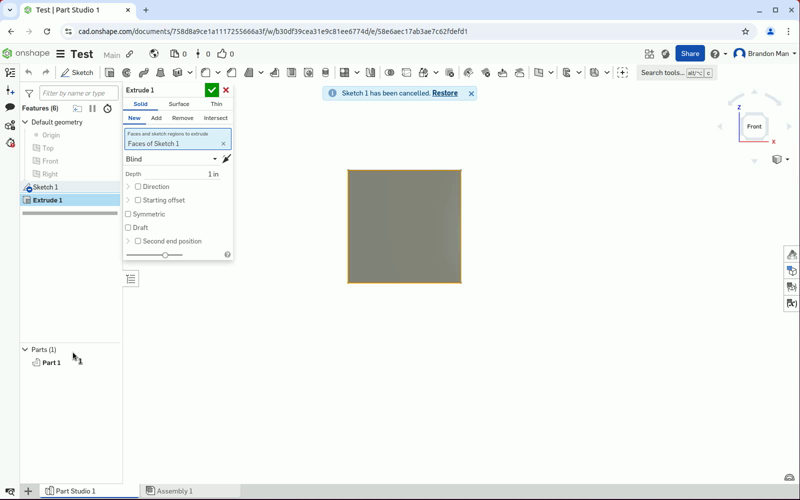
mouse_move(143, 106)
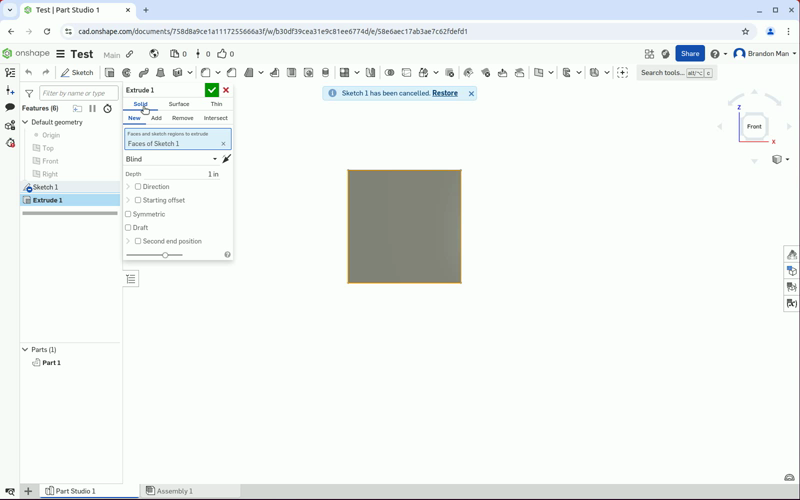
click(143, 106)
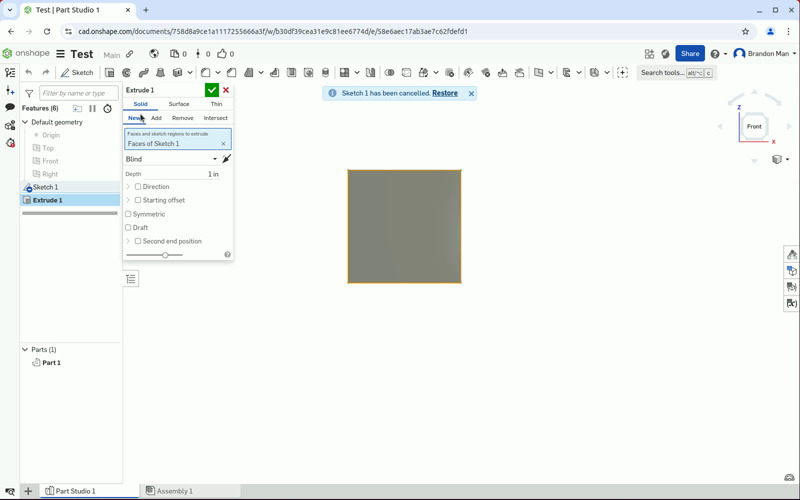
mouse_move(137, 120)
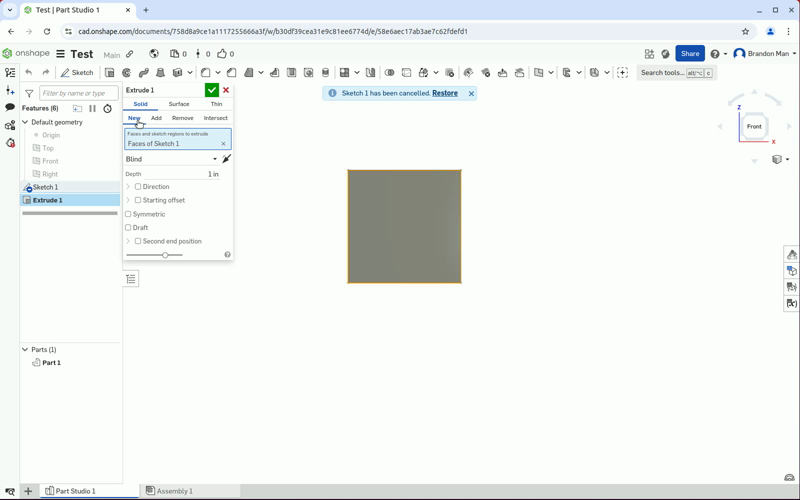
click(137, 120)
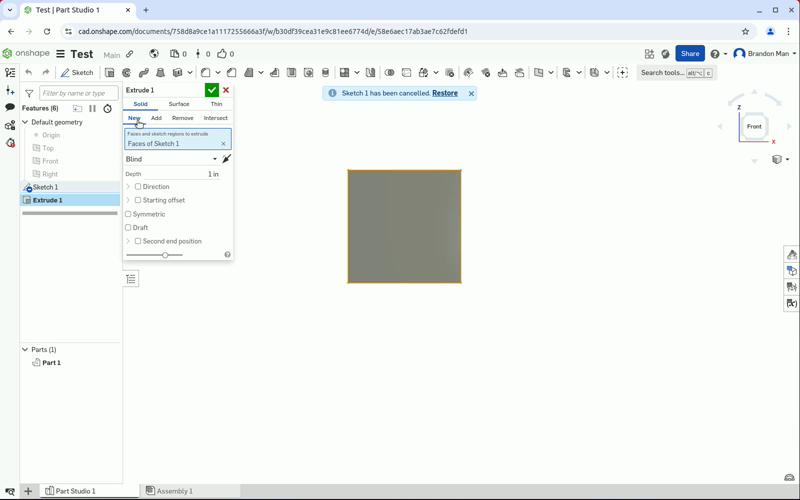
key(tab, 4)
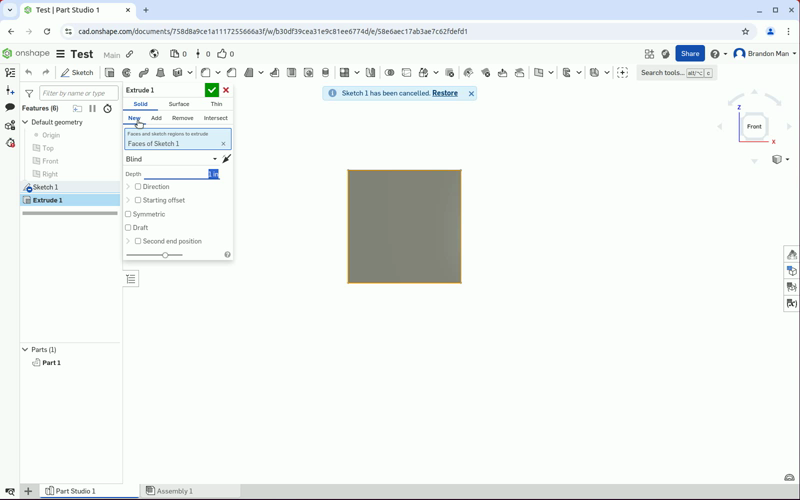
text(23.108)
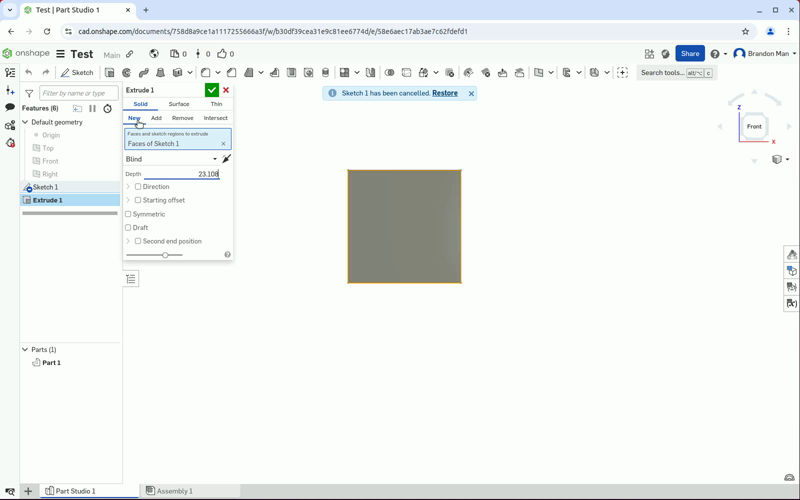
key(enter)
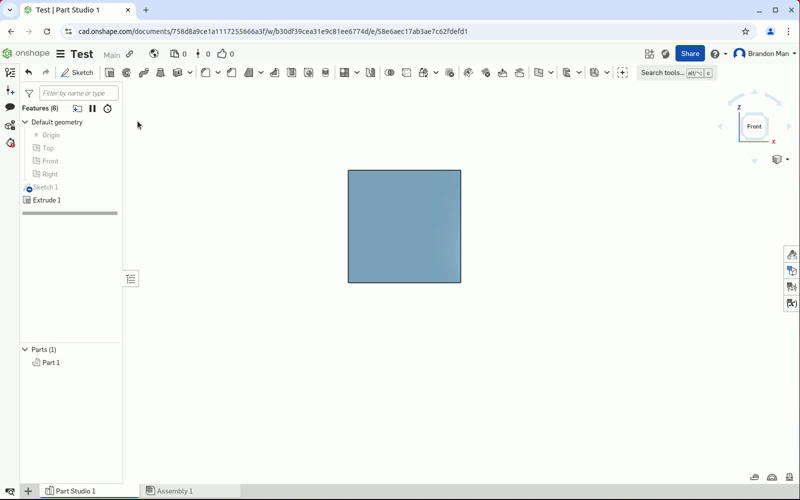
key(shift+h)
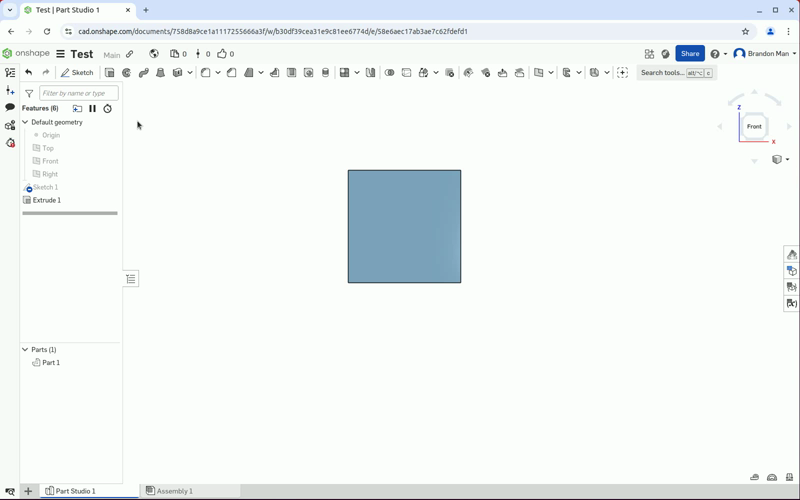
key(shift+h)
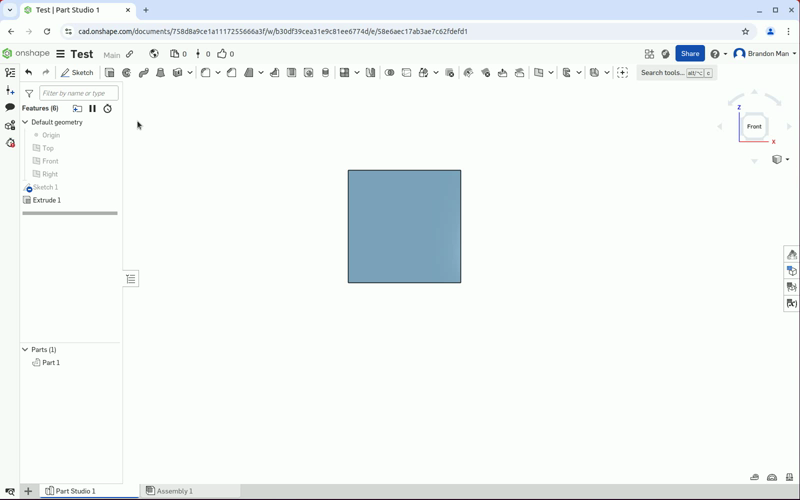
mouse_move(73, 189)
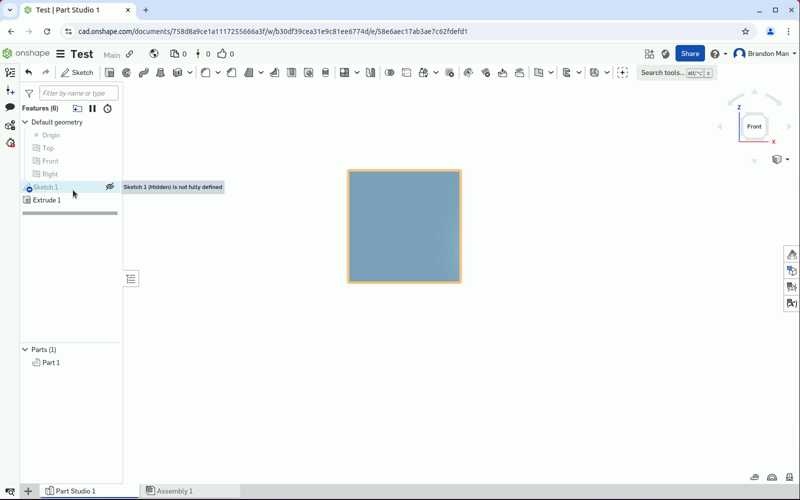
click(73, 189)
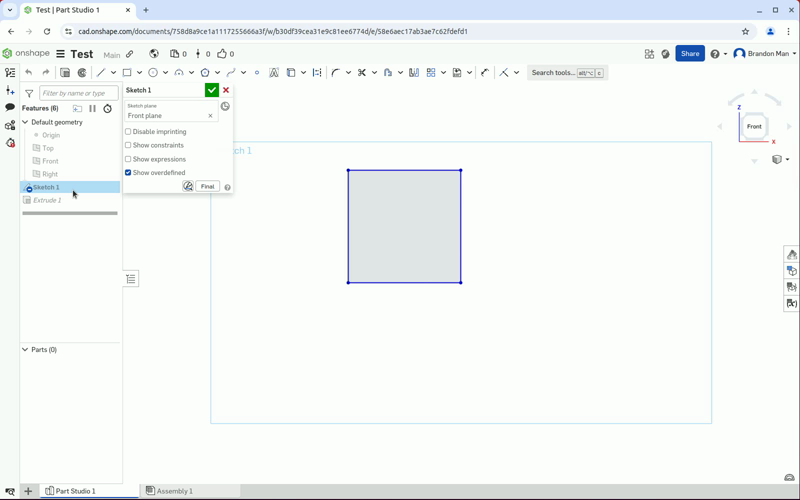
mouse_move(229, 92)
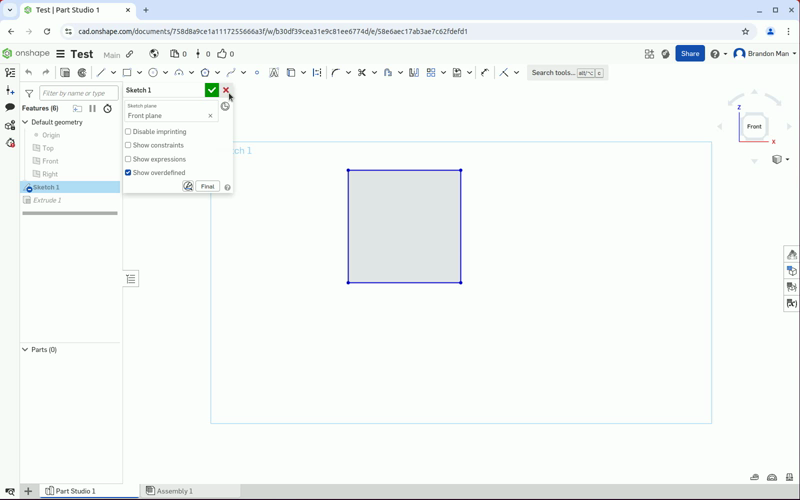
click(229, 92)
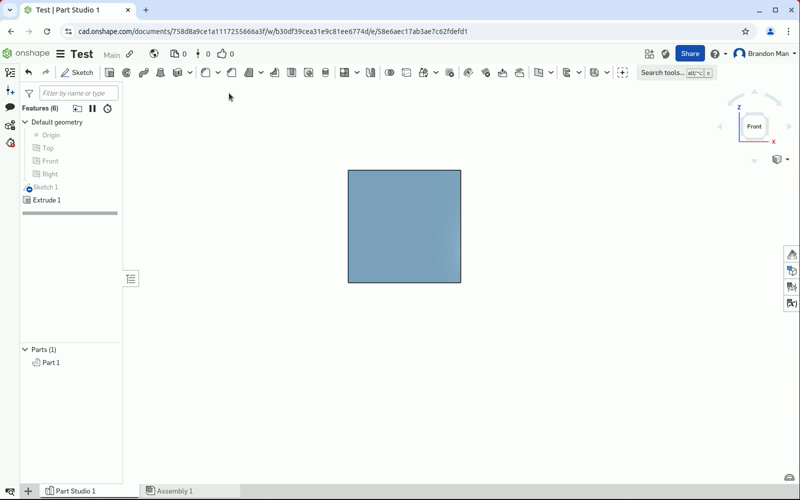
mouse_move(73, 352)
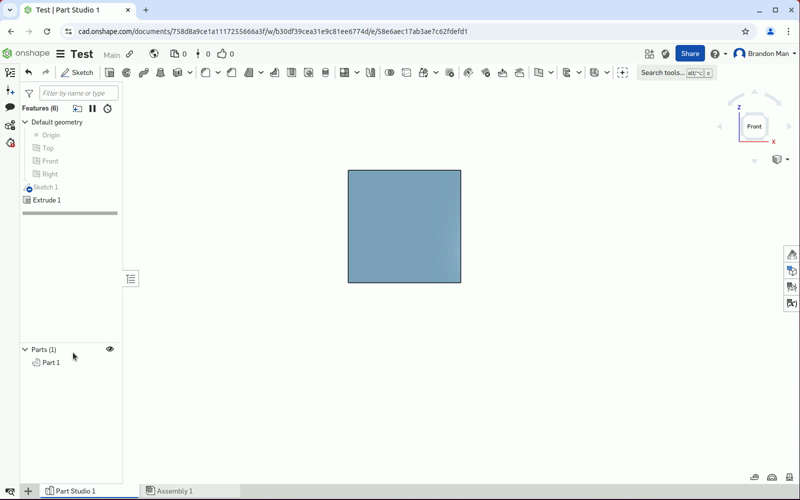
key(y)
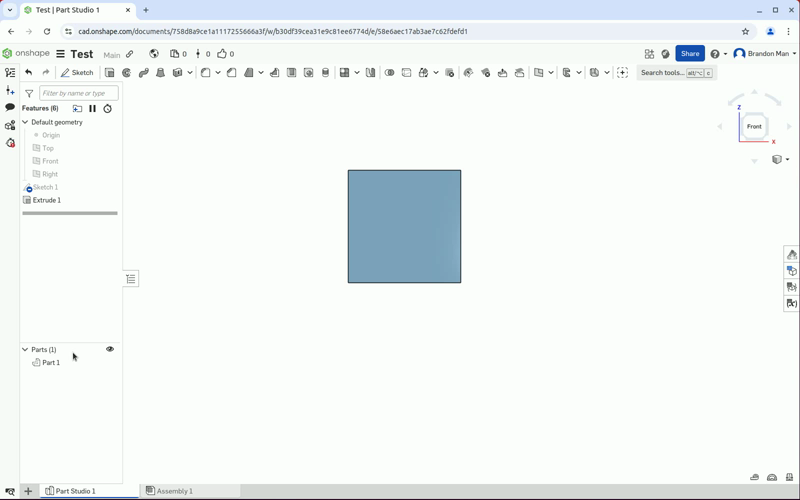
key(shift+p)
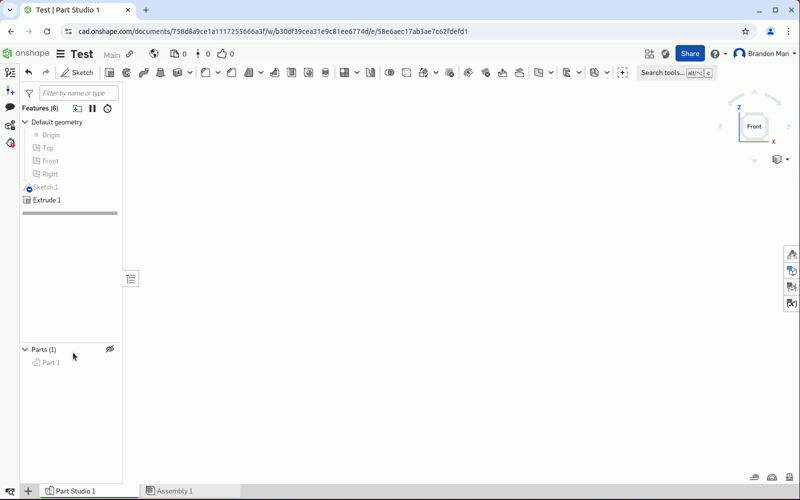
key(space)
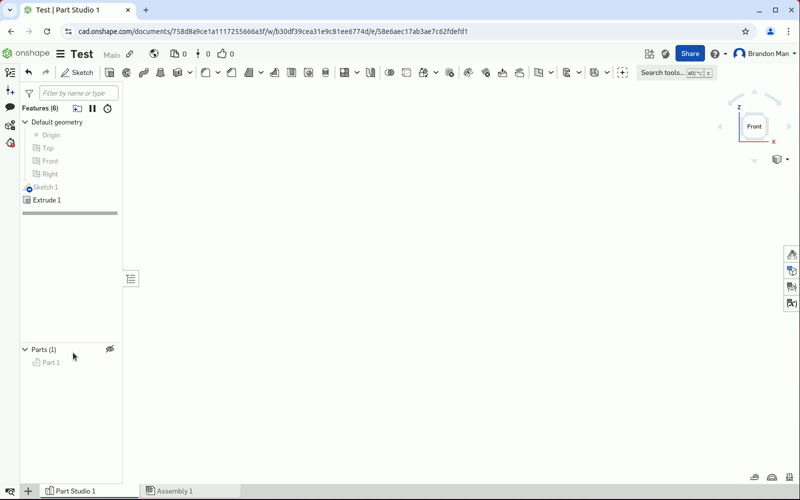
key_down(shift)
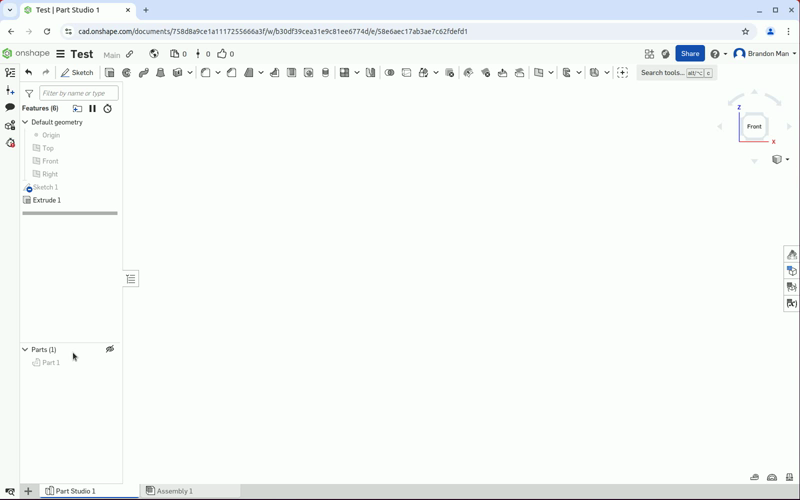
key(down)
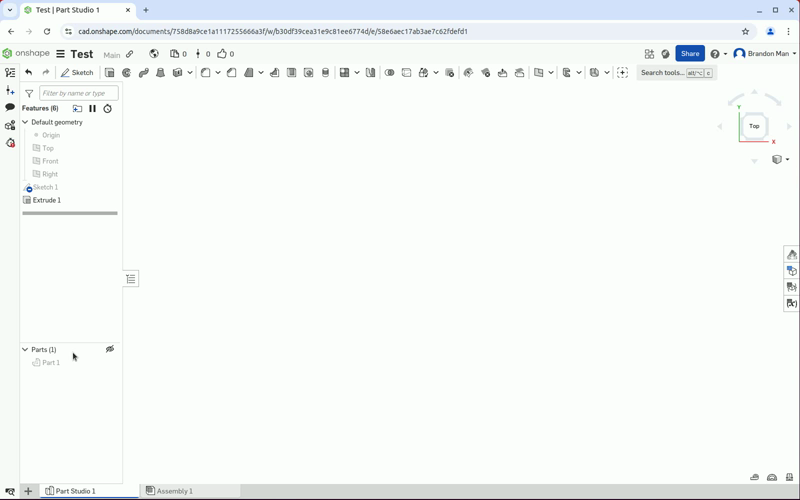
key_up(shift)
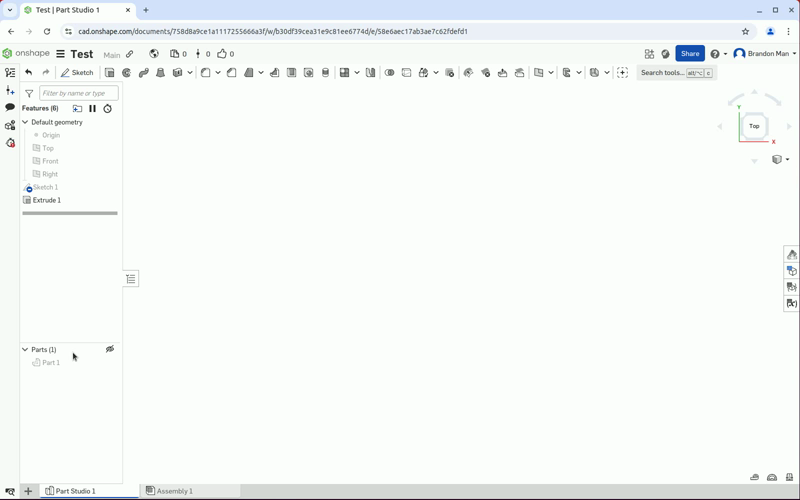
mouse_move(73, 352)
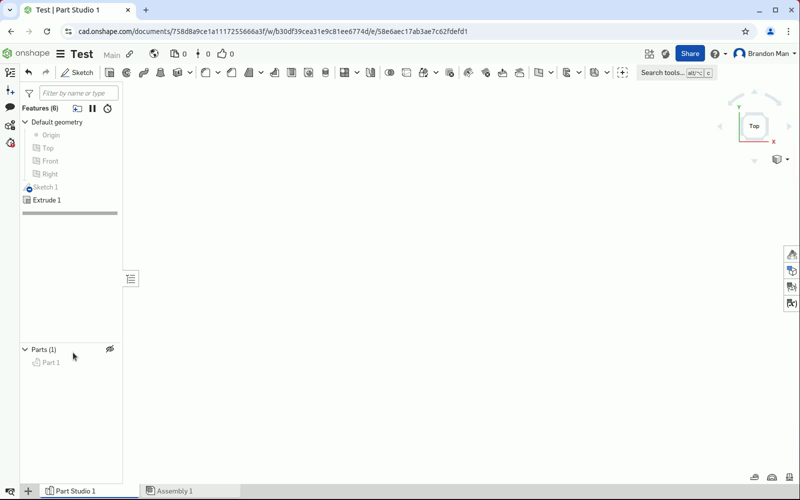
key(shift+y)
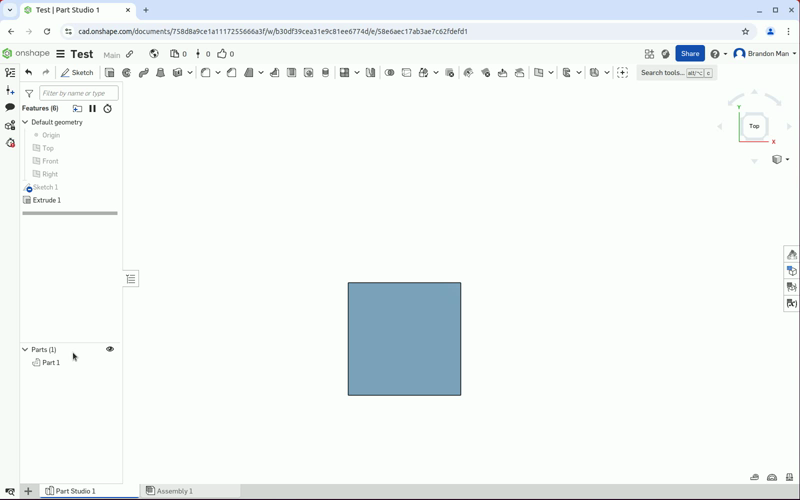
mouse_move(541, 75)
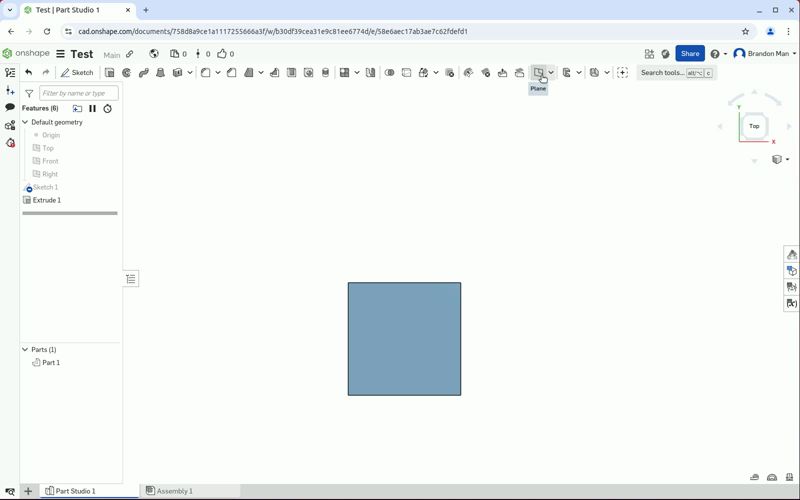
click(541, 75)
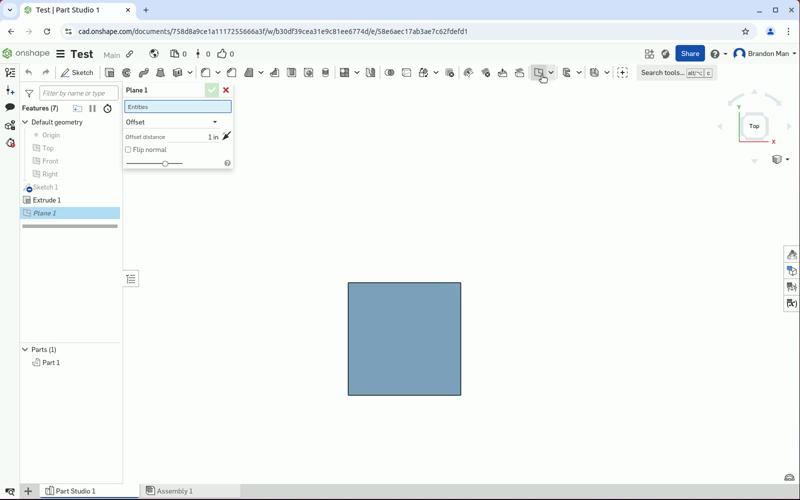
mouse_move(73, 150)
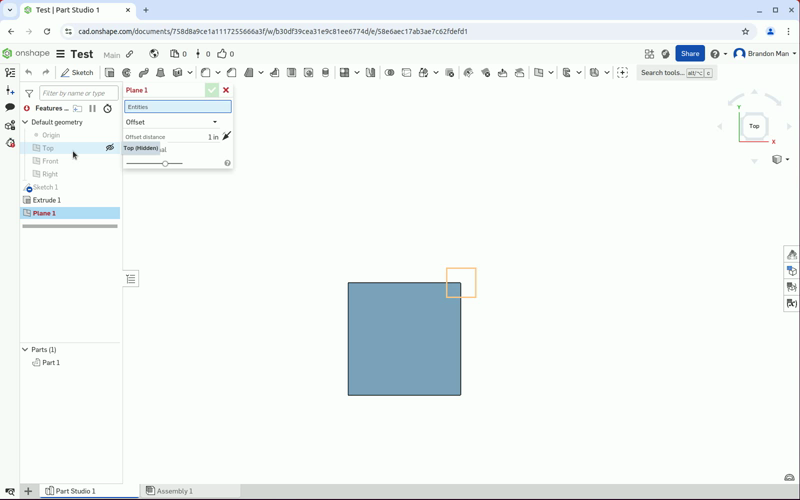
click(73, 150)
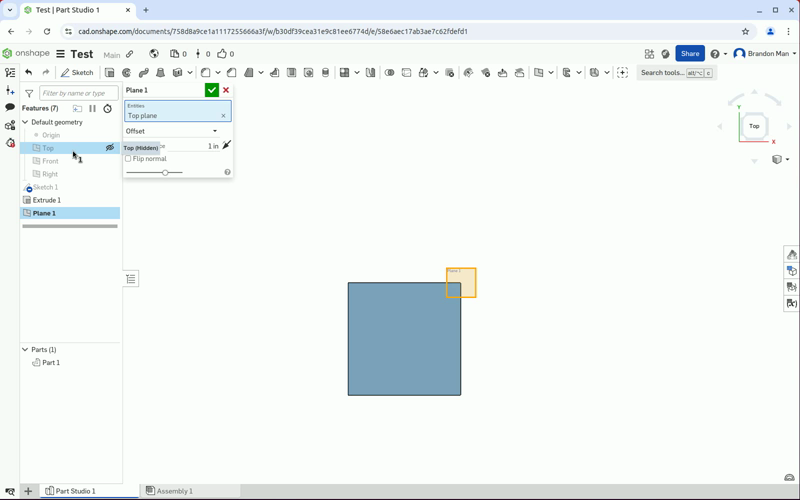
key(tab, 2)
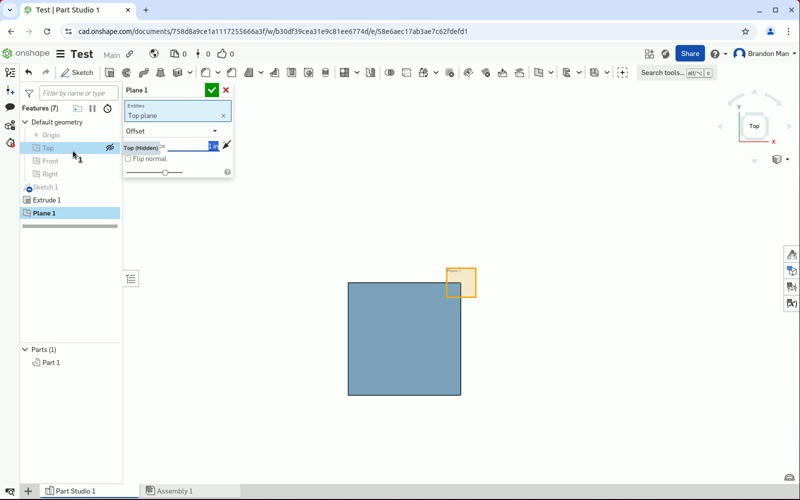
text(23.108)
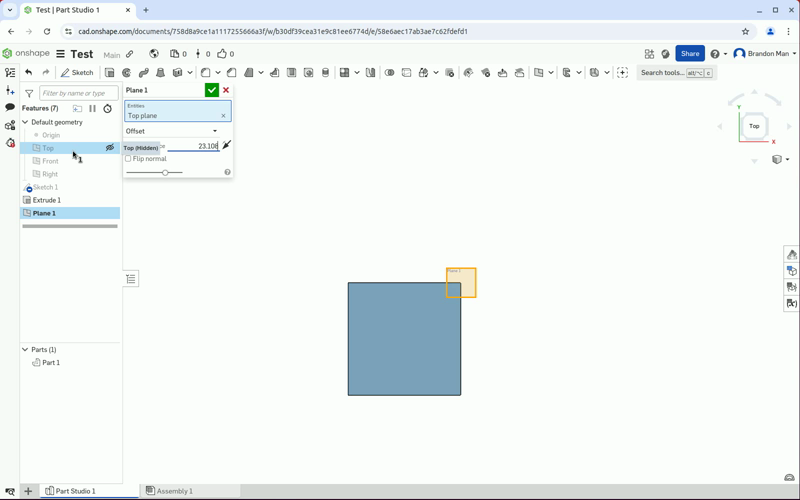
key(enter, 2)
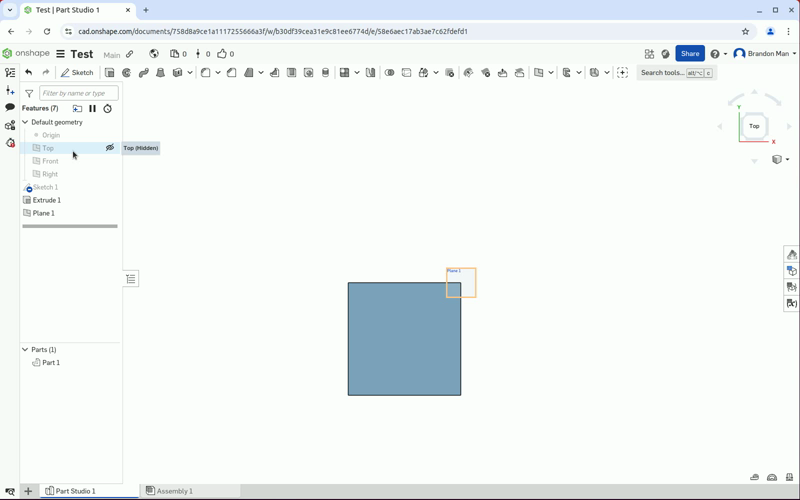
key(shift+s)
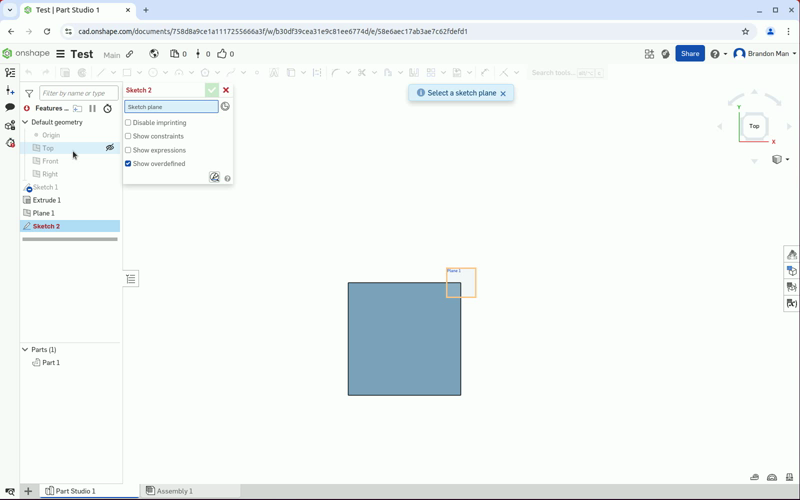
mouse_move(73, 215)
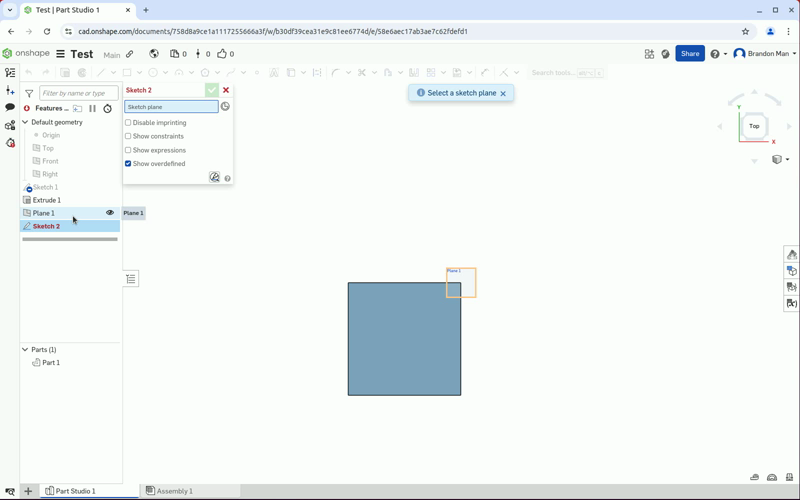
click(73, 215)
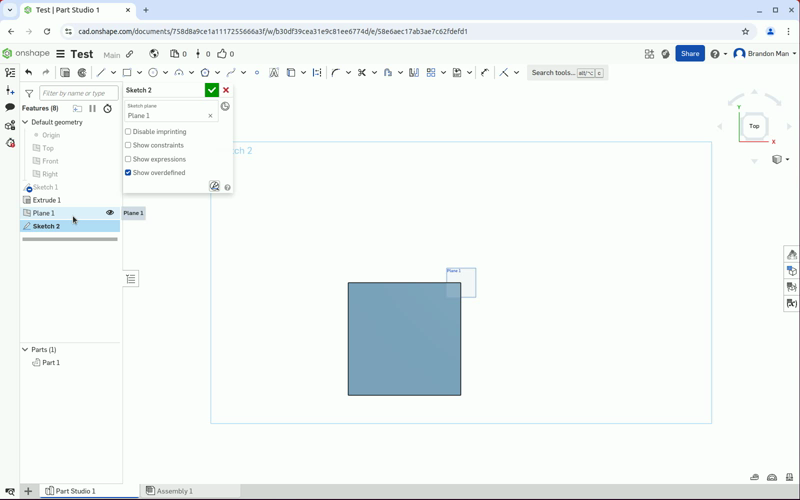
mouse_move(73, 352)
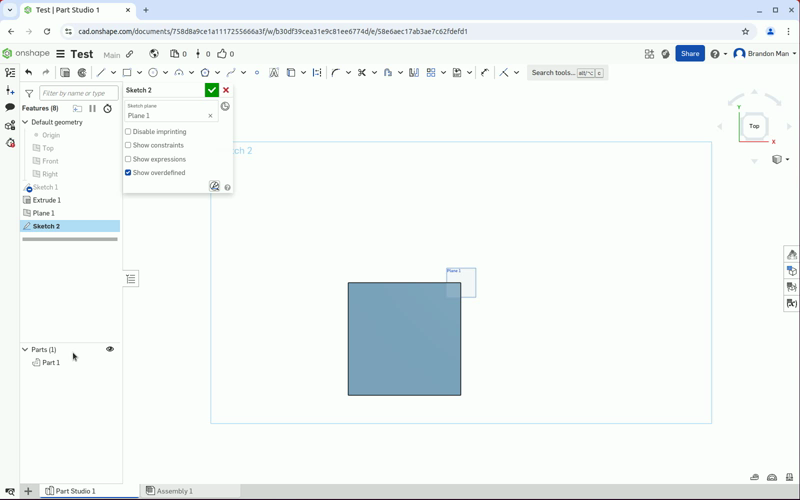
key(y)
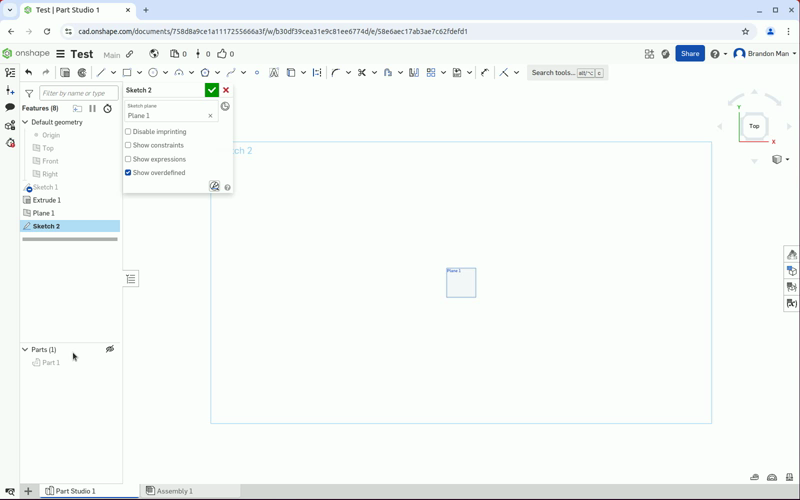
key(l)
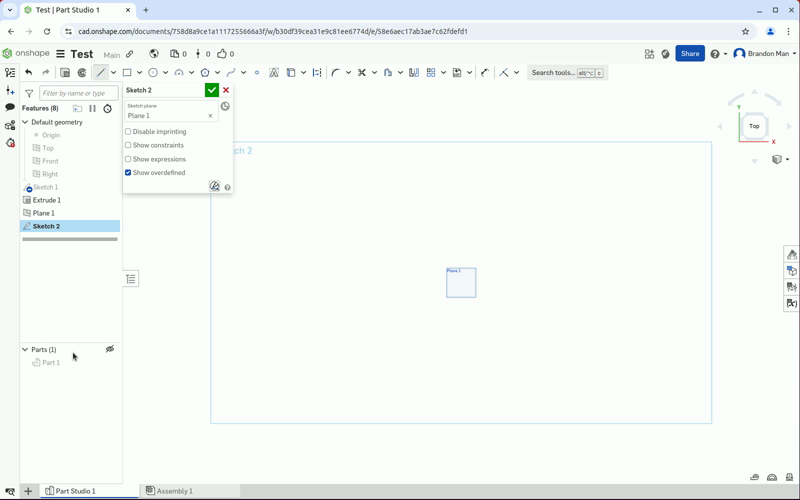
key_down(shift)
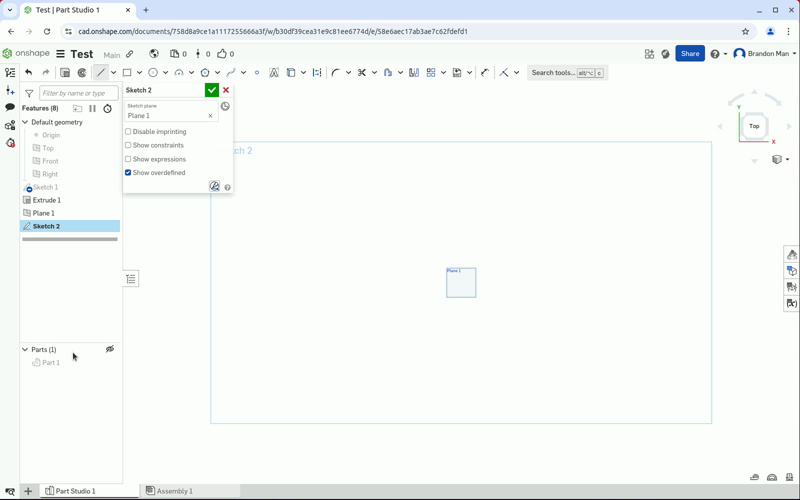
mouse_move(404, 339)
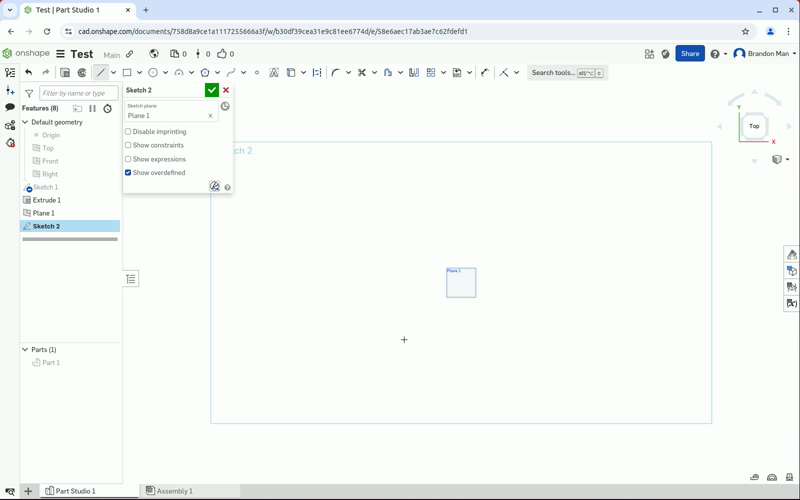
click(404, 339)
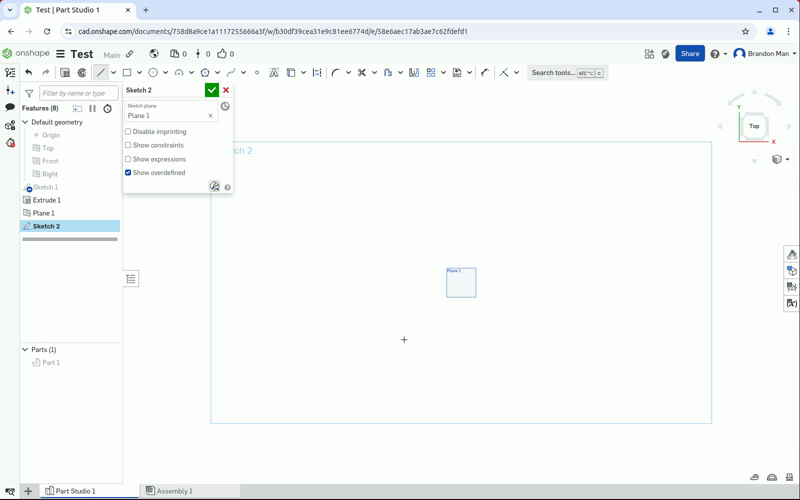
key_up(shift)
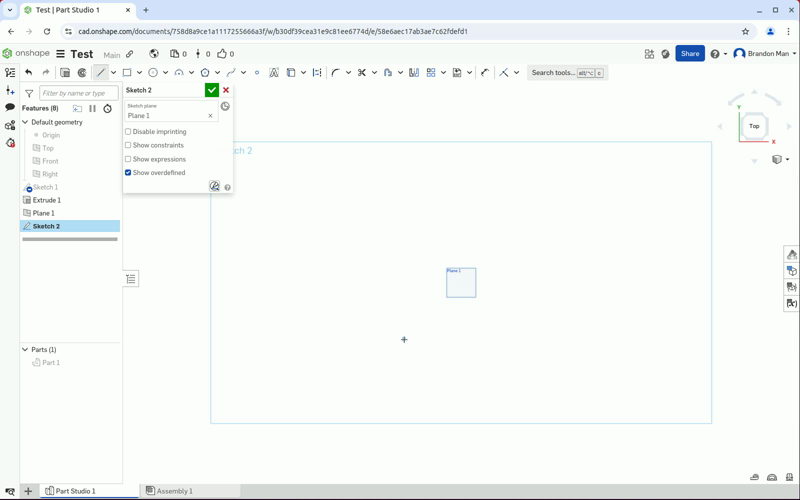
key_down(shift)
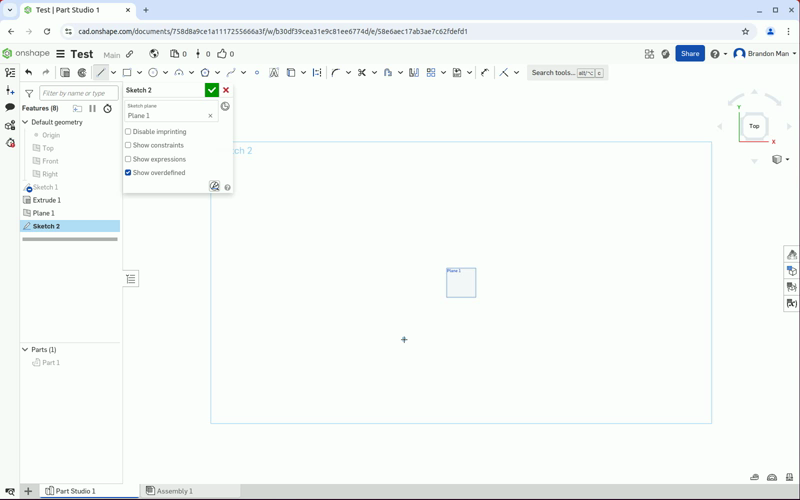
mouse_move(434, 339)
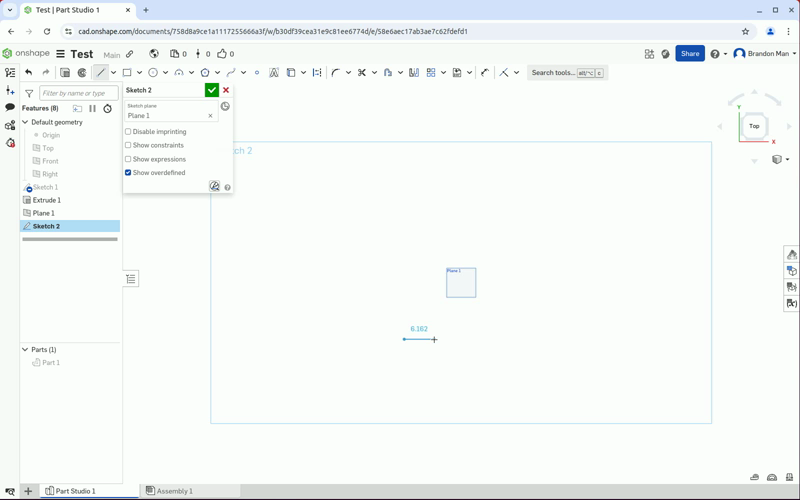
mouse_move(461, 339)
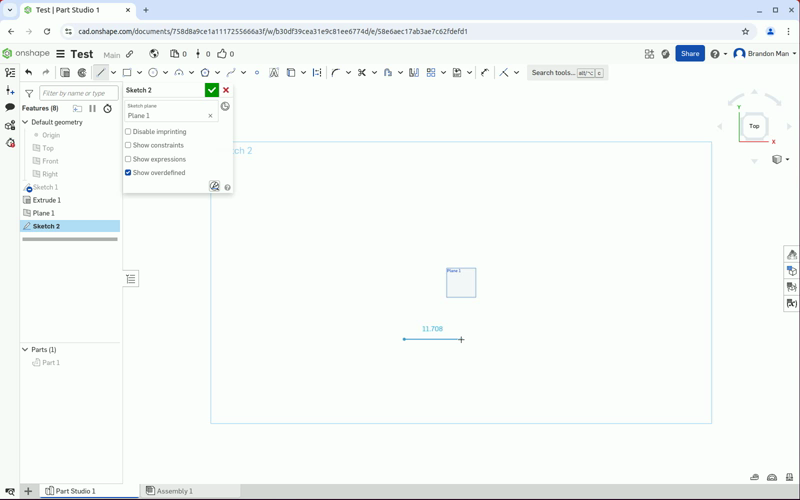
click(461, 339)
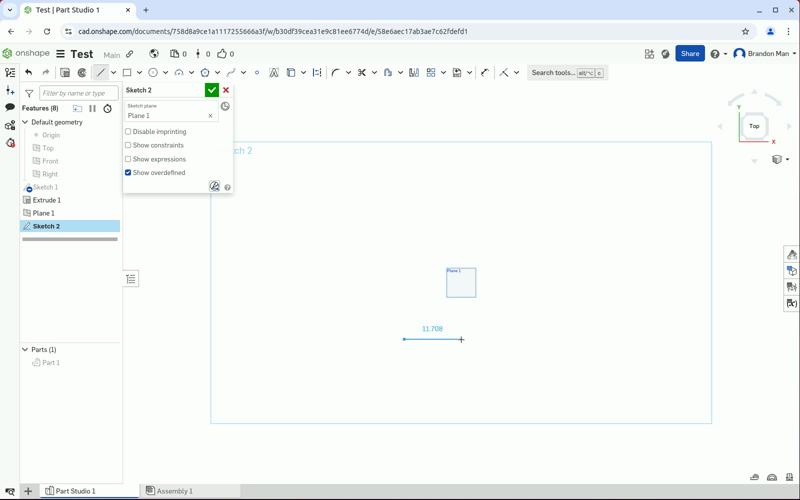
key_up(shift)
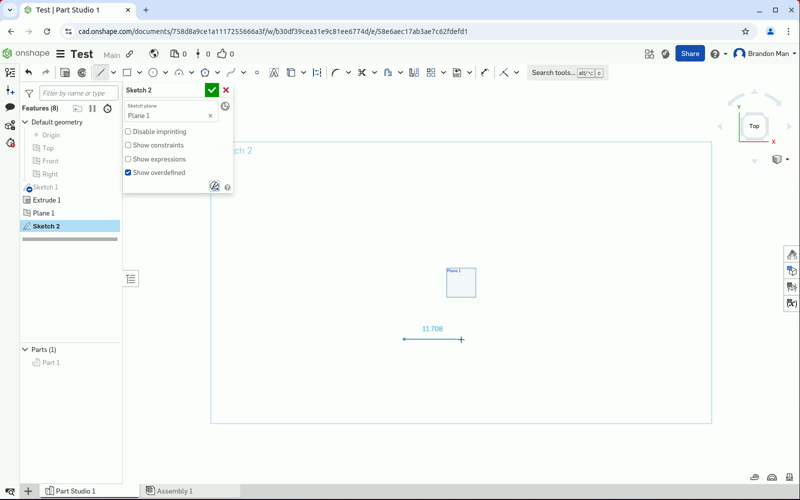
key_down(shift)
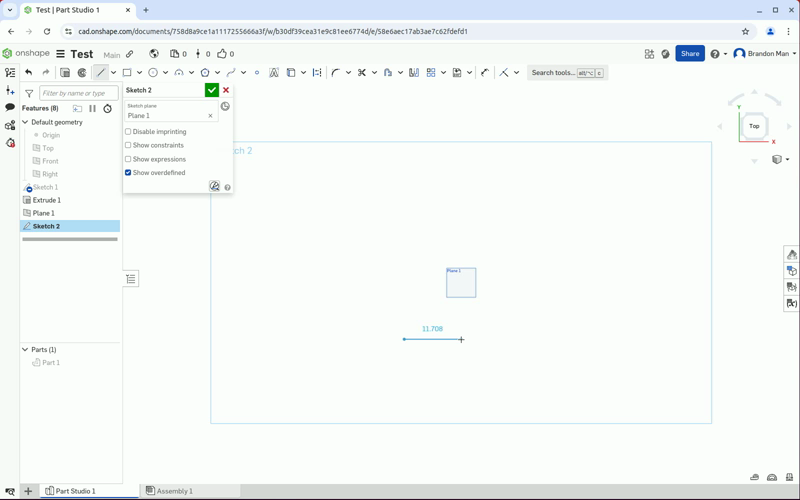
mouse_move(491, 339)
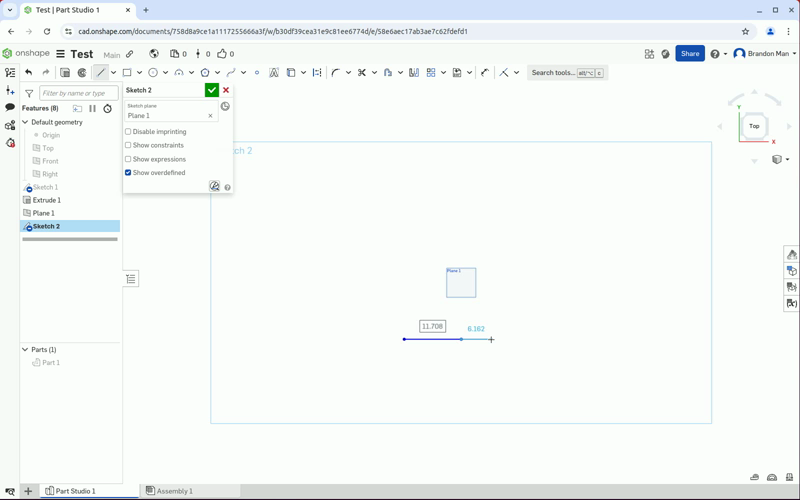
mouse_move(461, 282)
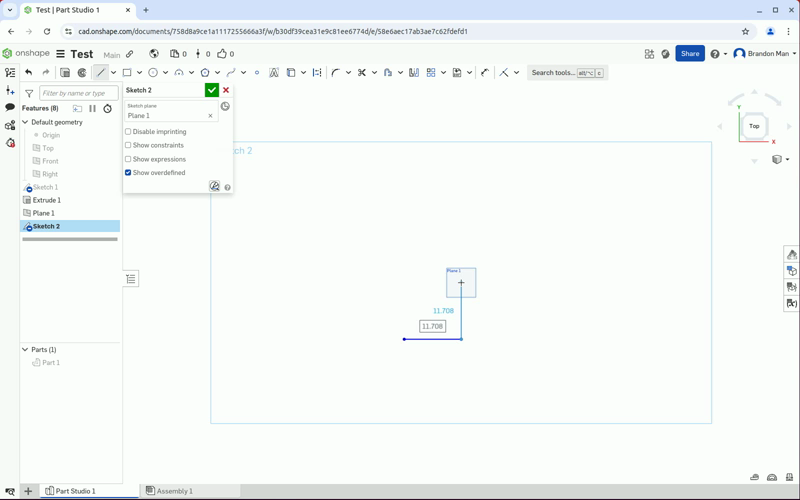
click(461, 282)
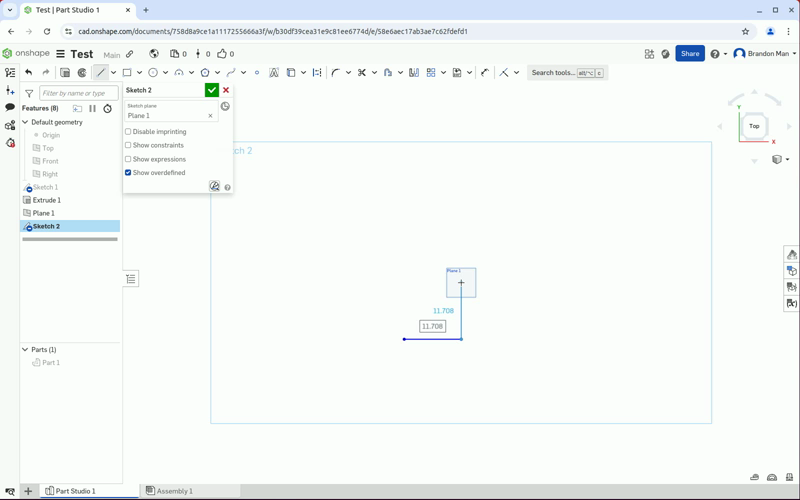
key_up(shift)
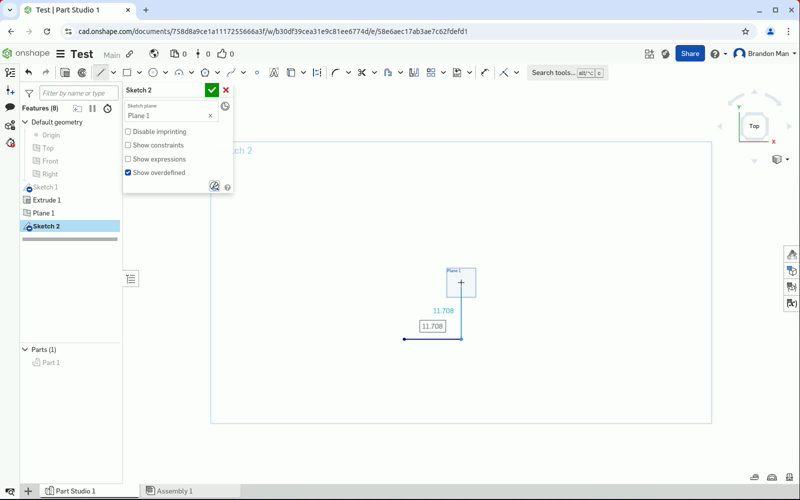
key_down(shift)
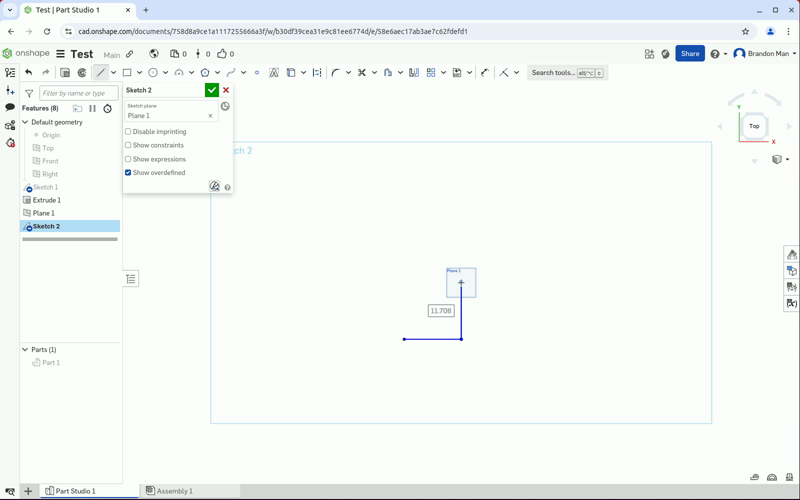
mouse_move(491, 282)
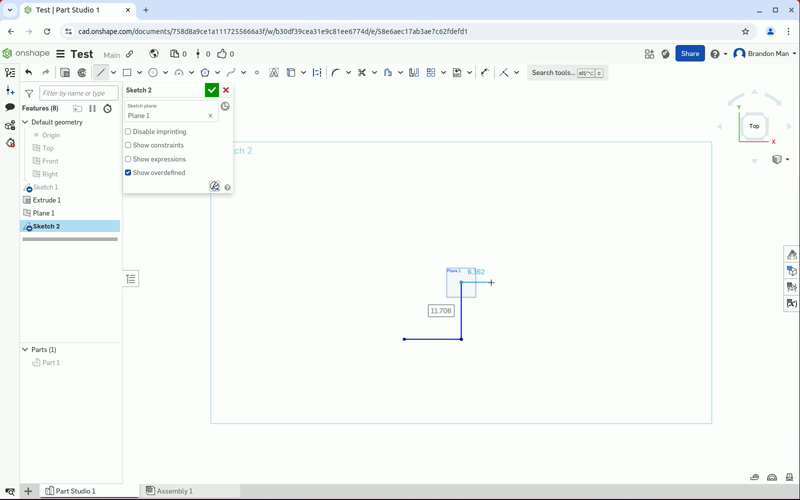
mouse_move(404, 282)
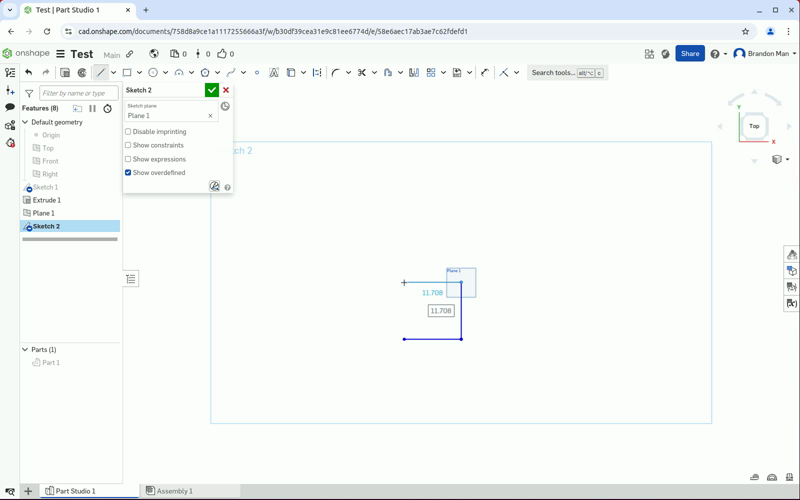
click(404, 282)
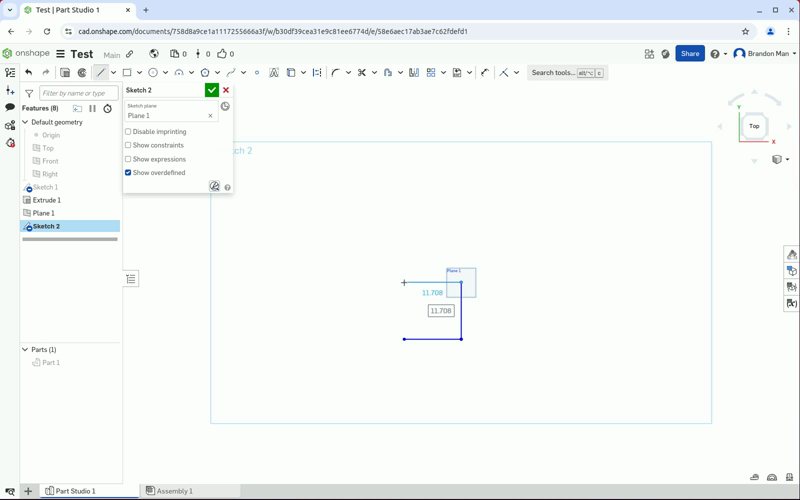
key_up(shift)
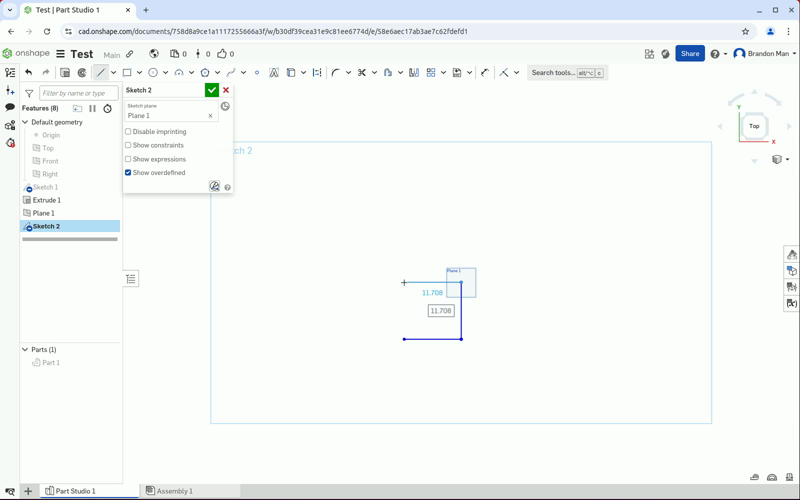
mouse_move(434, 282)
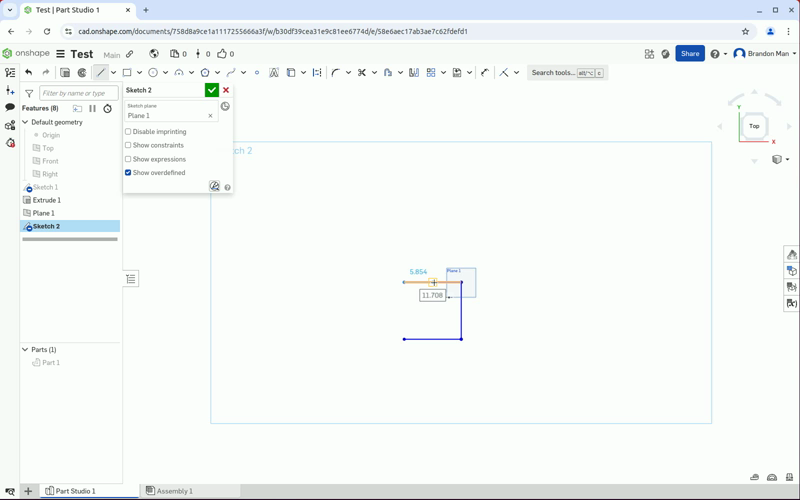
key_down(shift)
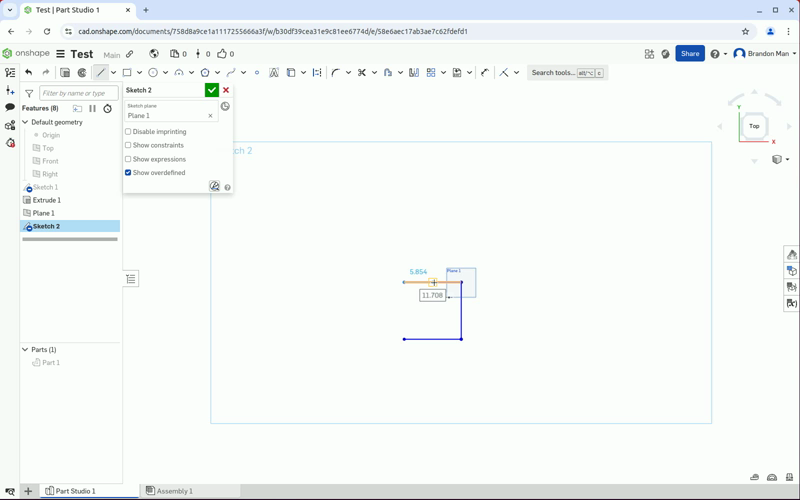
mouse_move(404, 339)
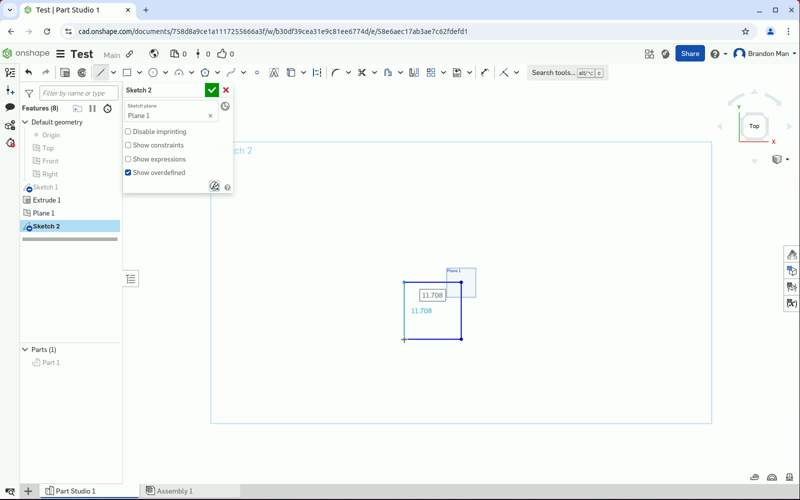
key_up(shift)
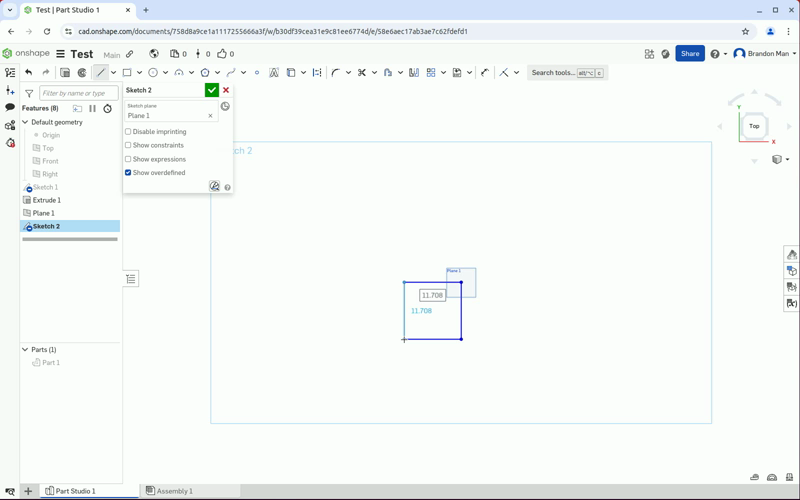
click(404, 339)
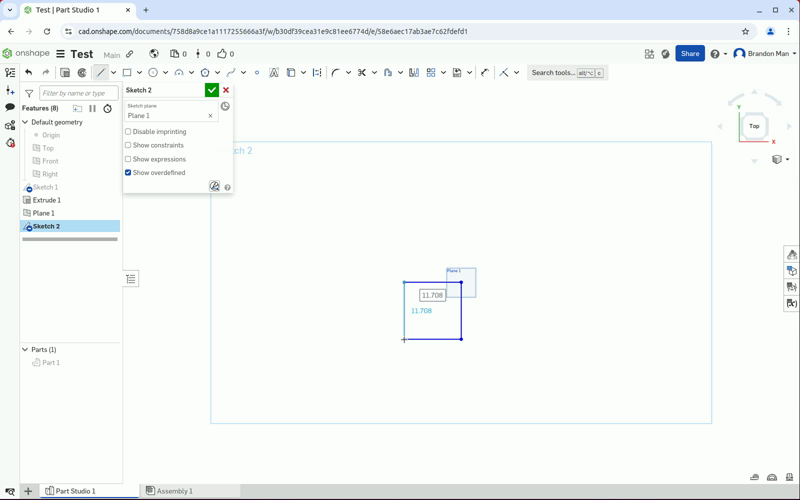
key(esc)
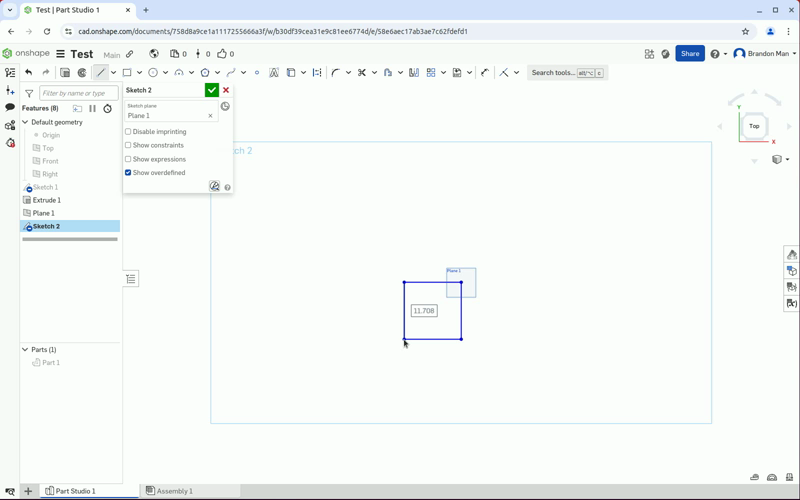
mouse_move(445, 284)
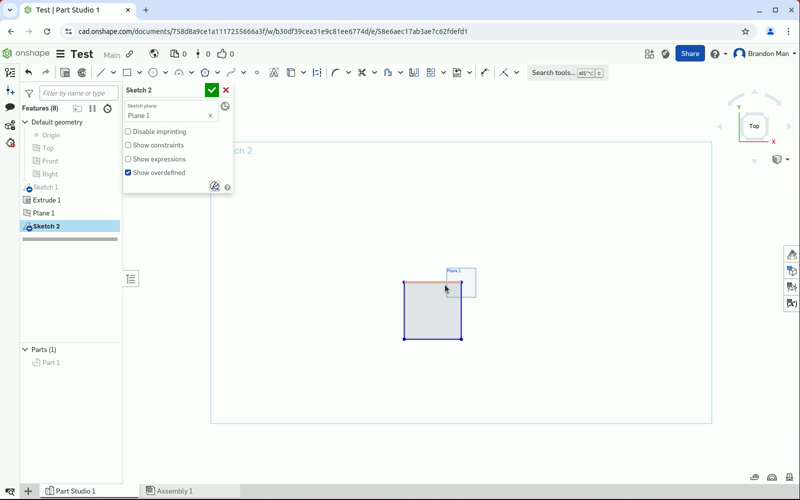
click(445, 284)
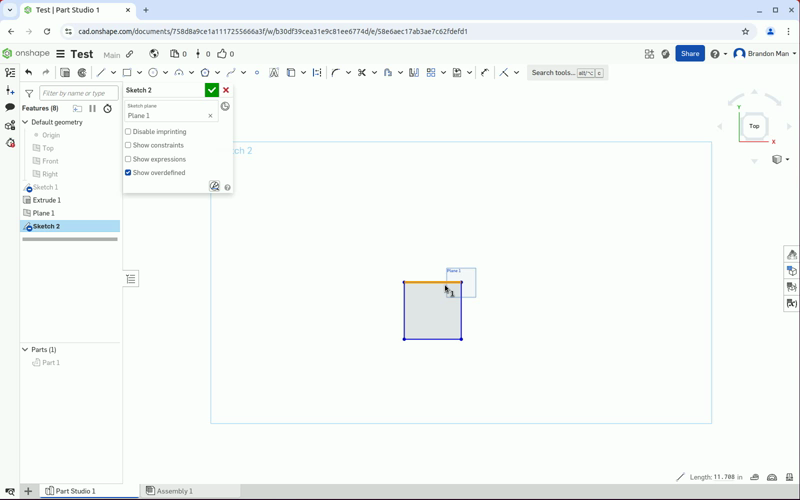
mouse_move(73, 352)
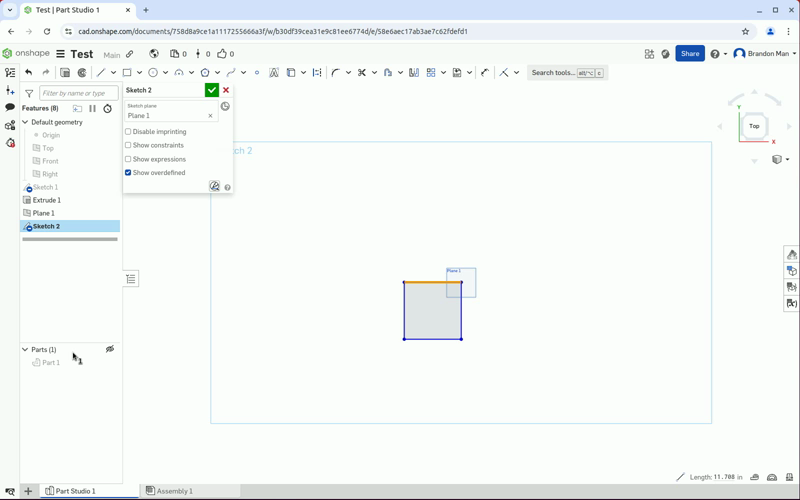
key(shift+y)
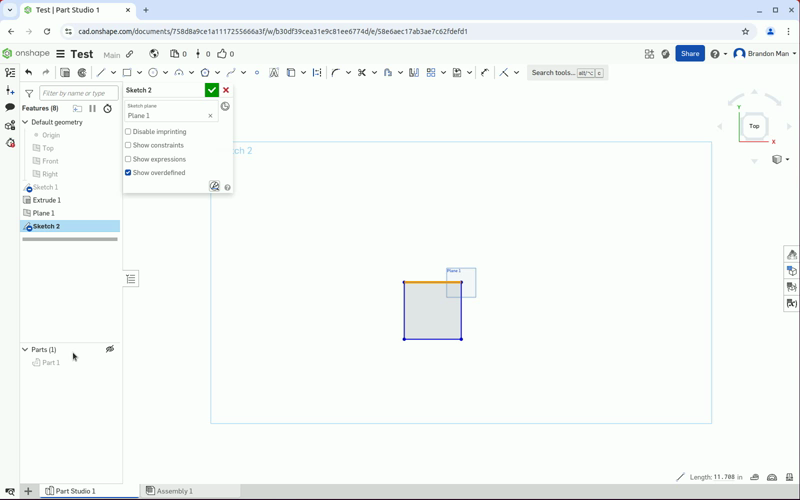
key(shift+e)
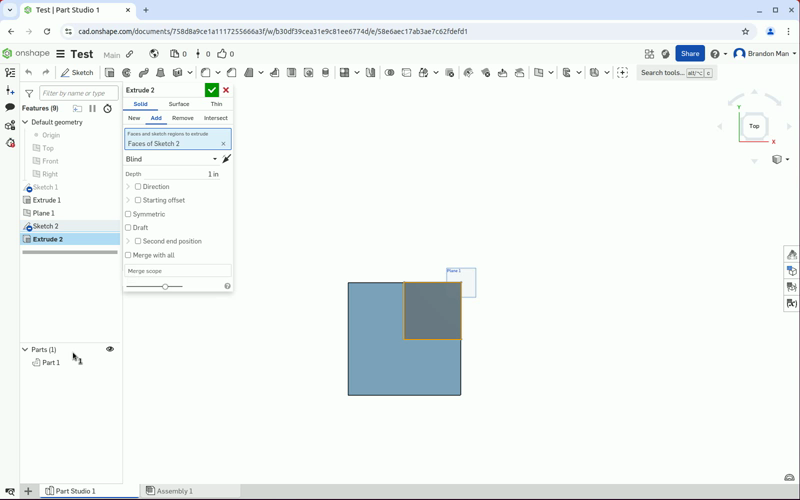
mouse_move(143, 106)
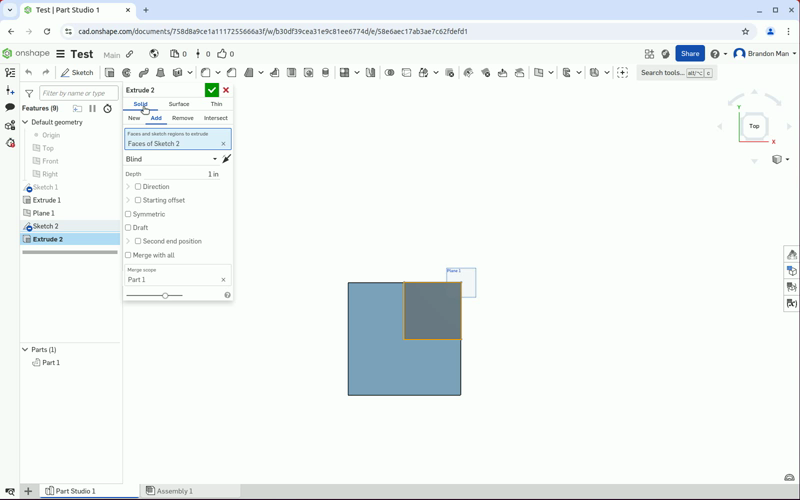
click(143, 106)
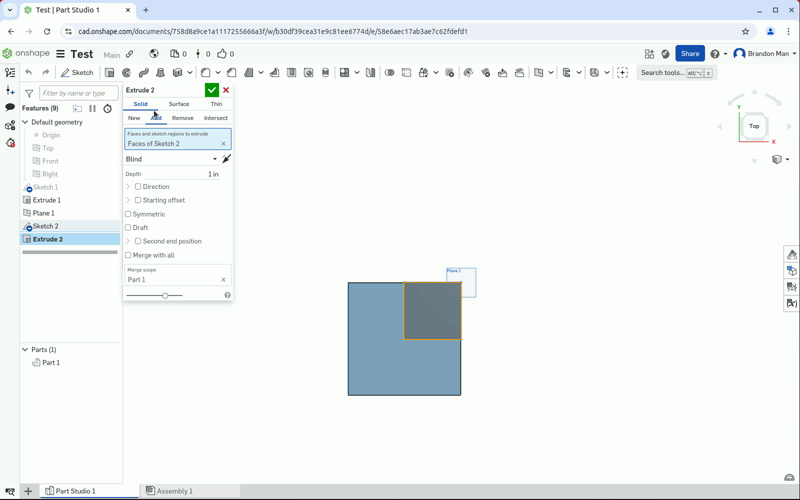
mouse_move(186, 120)
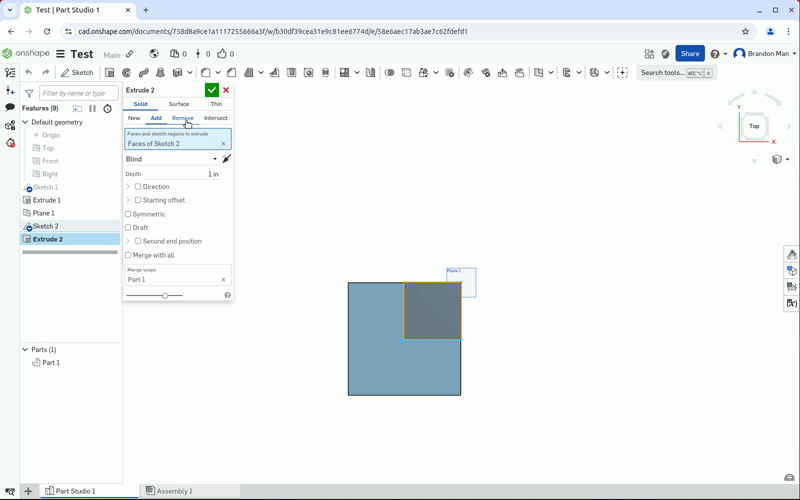
click(186, 120)
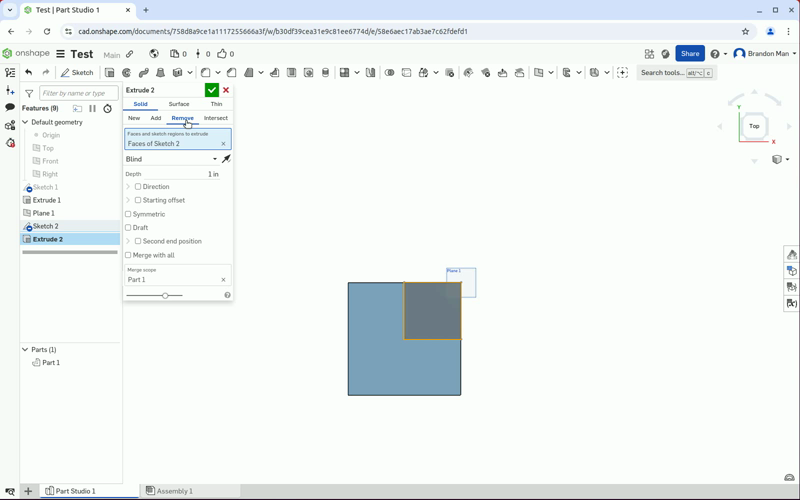
key(tab, 4)
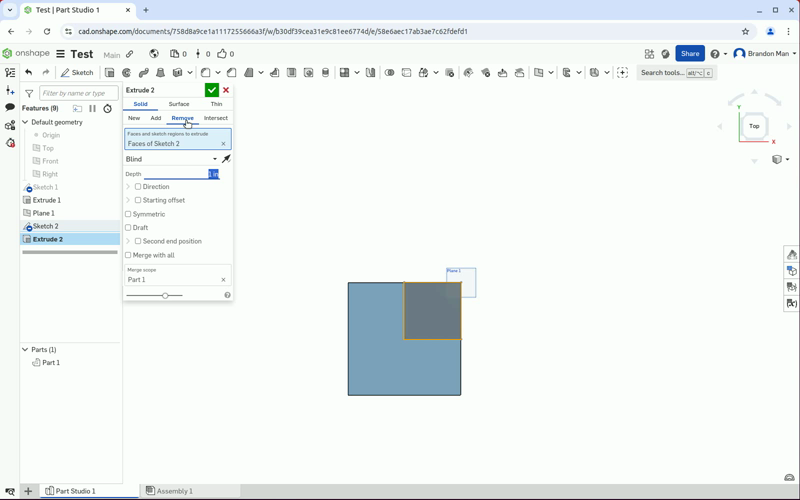
text(11.554)
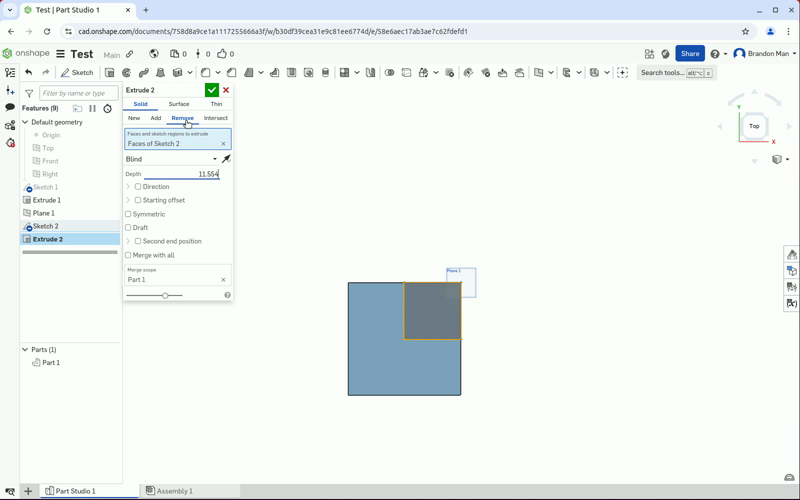
key(tab, 6)
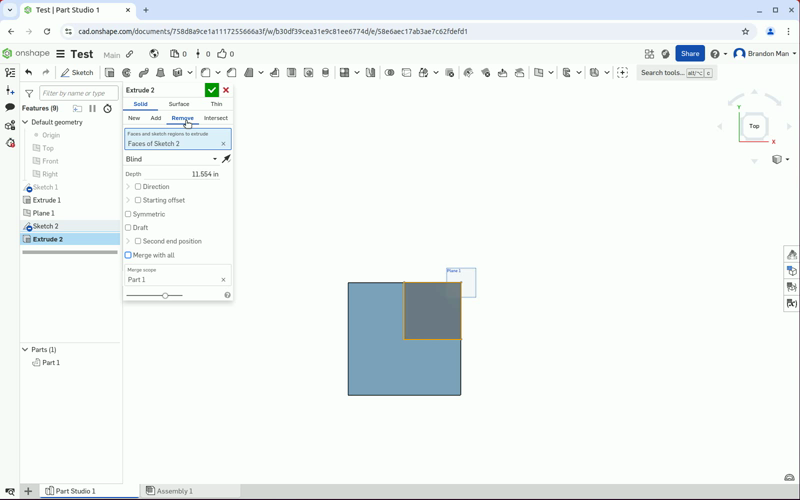
key(space)
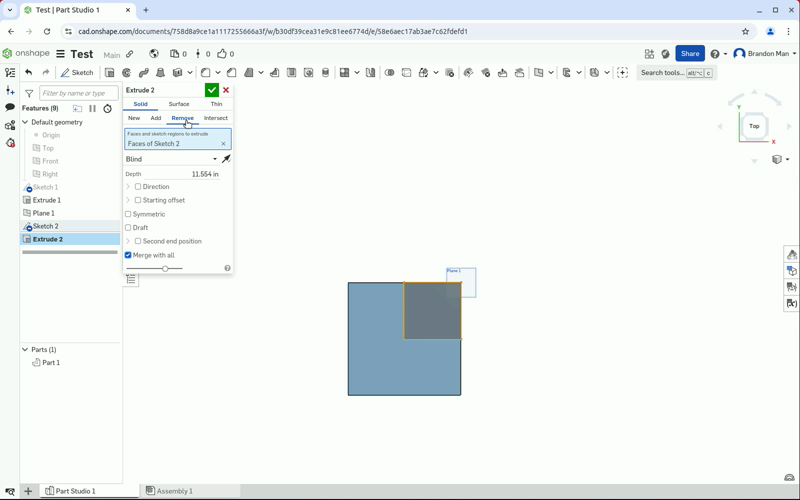
key(enter)
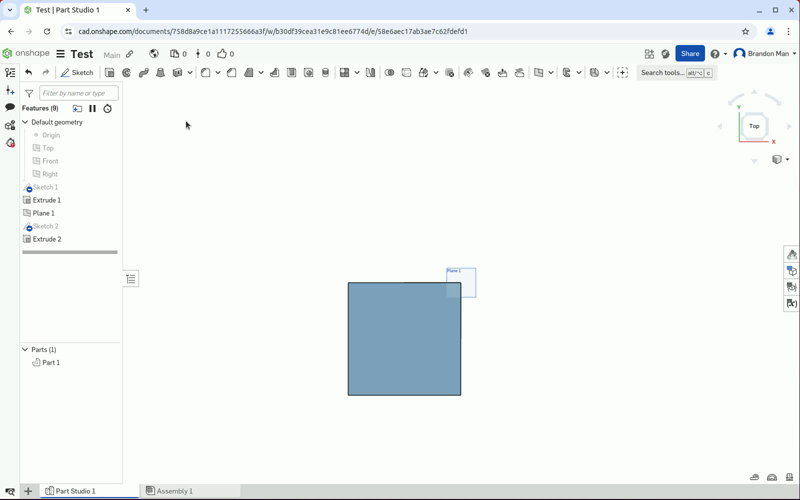
key(shift+h)
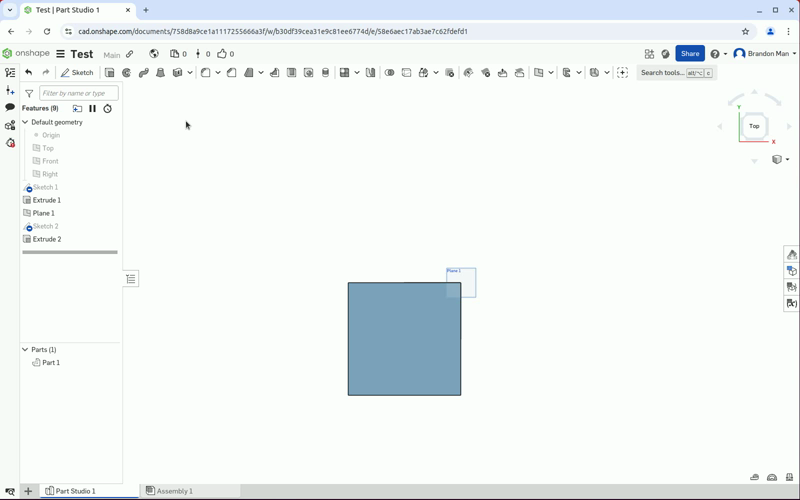
key(shift+h)
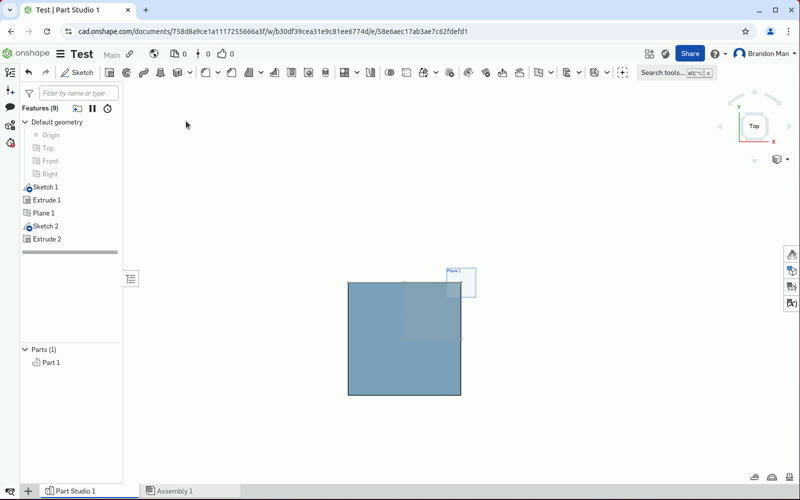
key(shift+7)
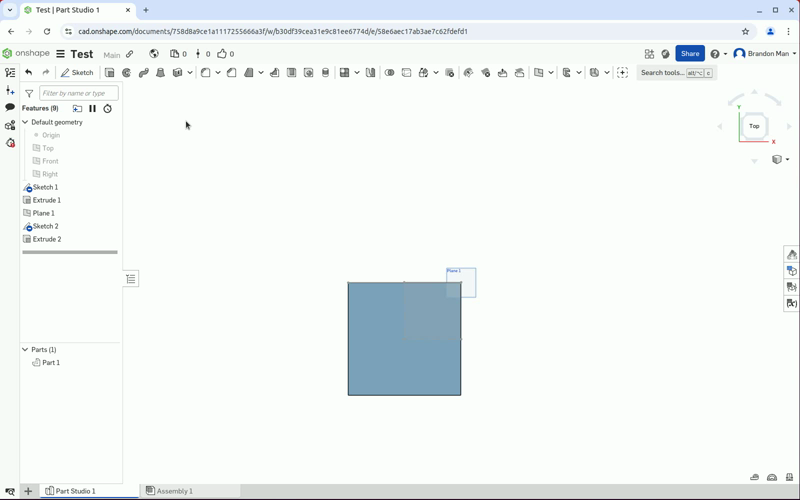
key(up, 3)
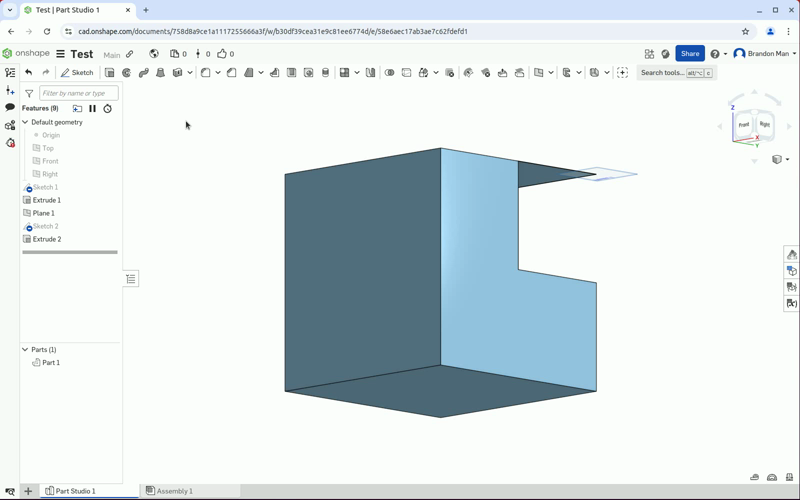
key(left, 3)
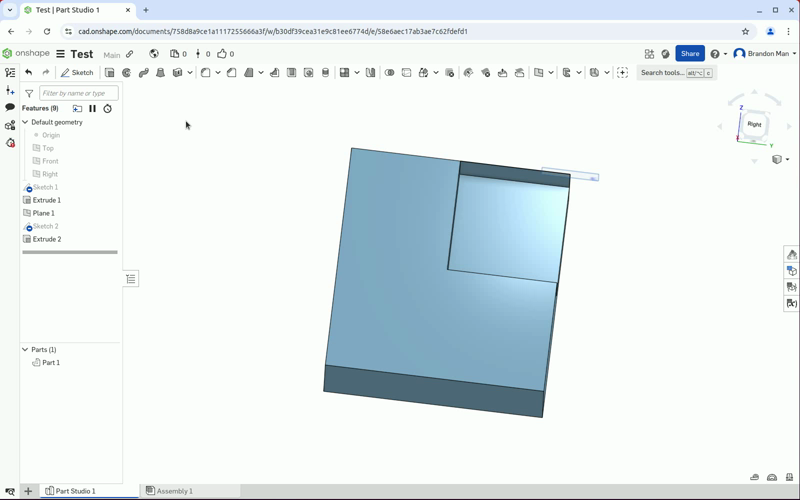
key(right, 3)
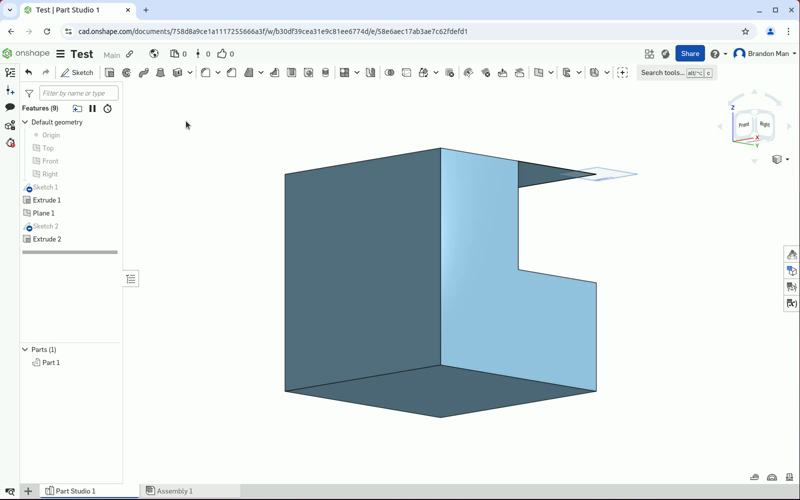
key(down, 3)
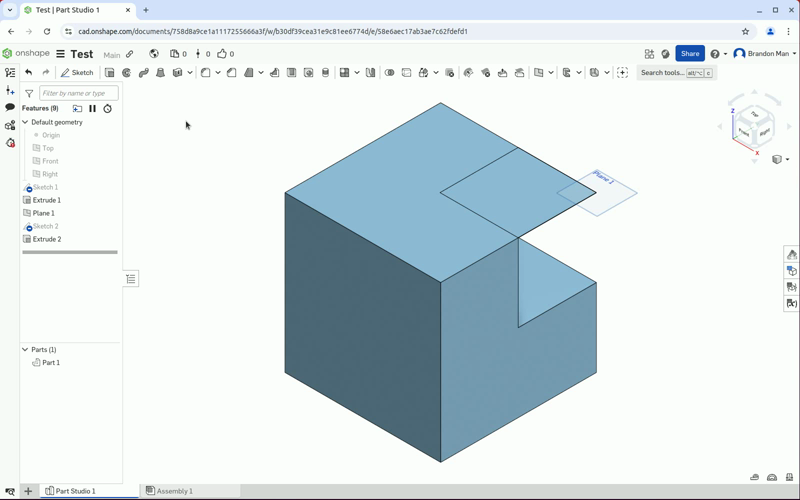
mouse_move(73, 189)
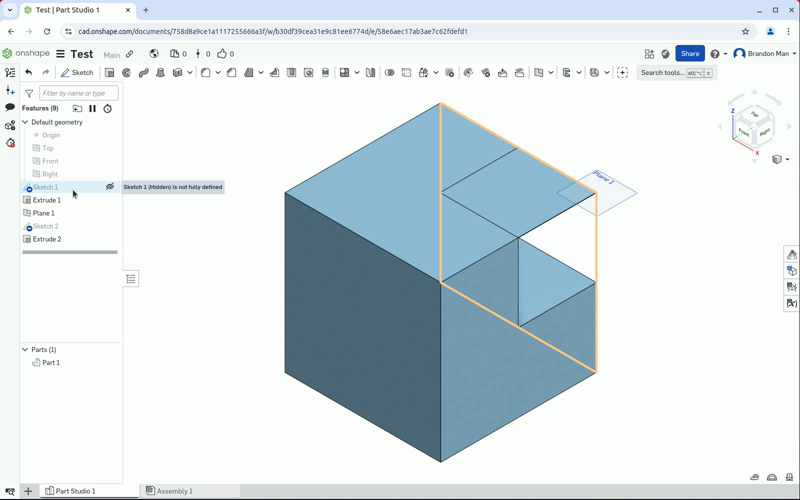
click(73, 189)